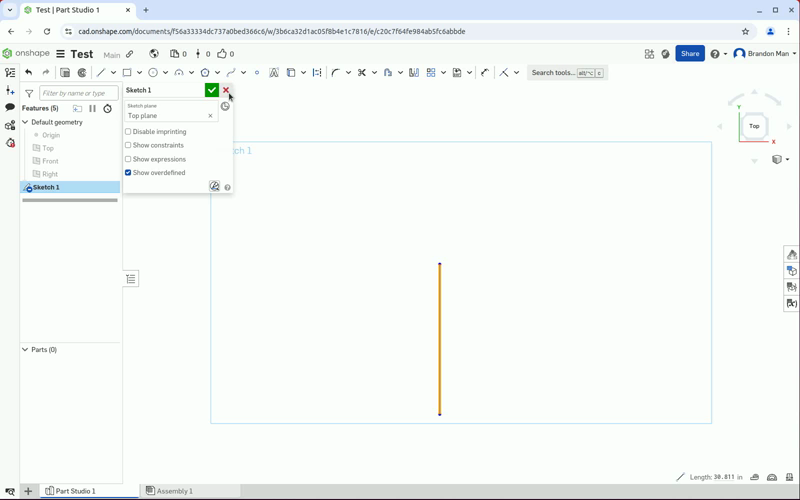
key(shift+h)
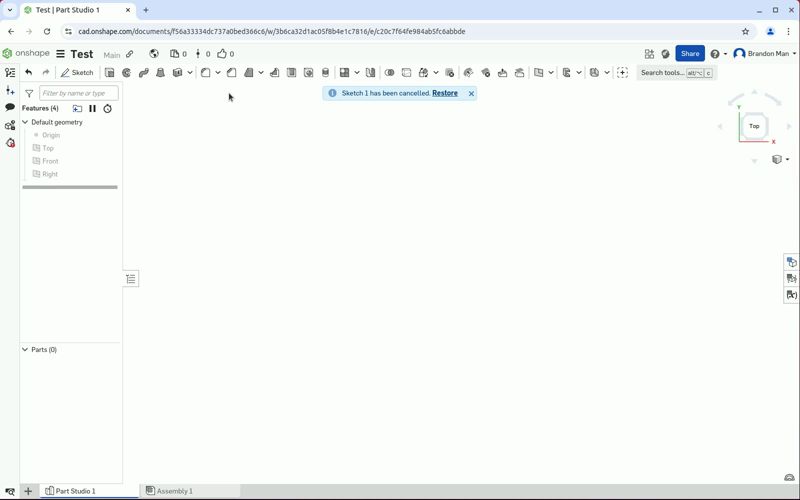
mouse_move(73, 352)
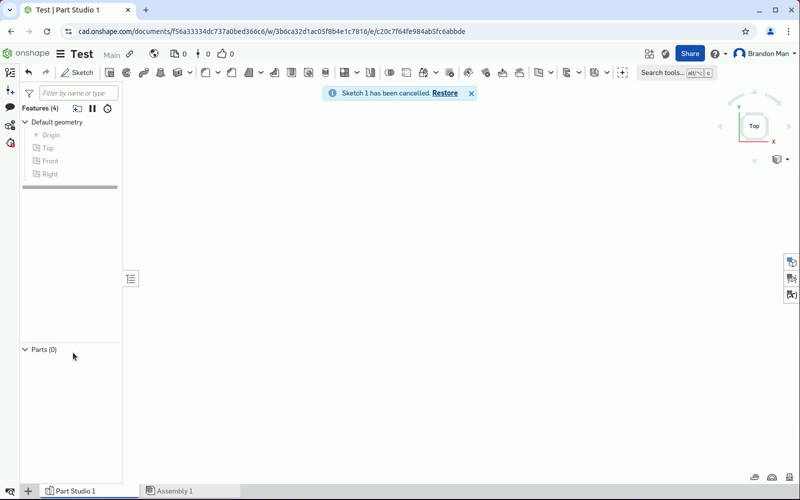
key(y)
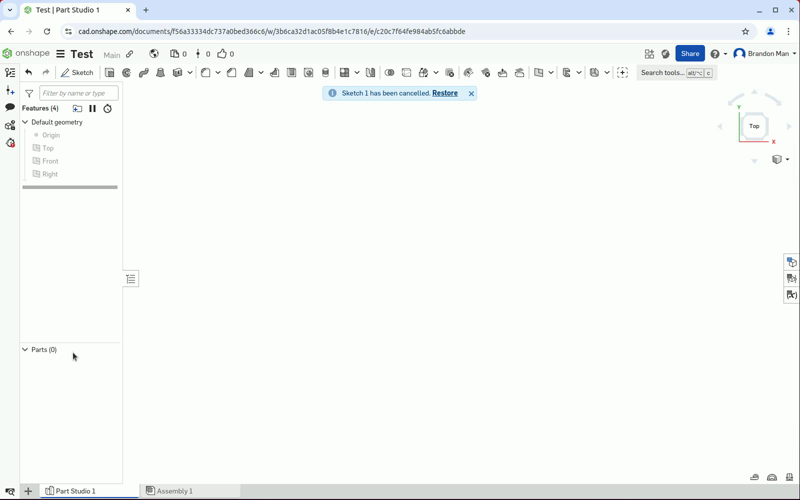
key(shift+p)
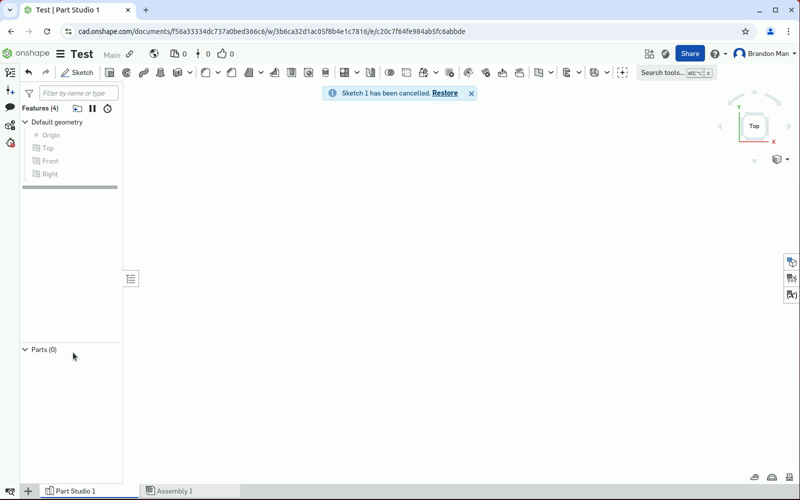
key(space)
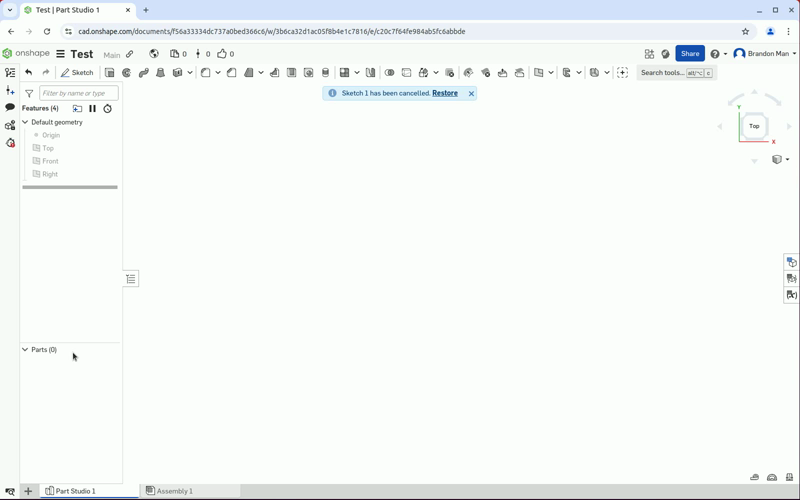
key_down(shift)
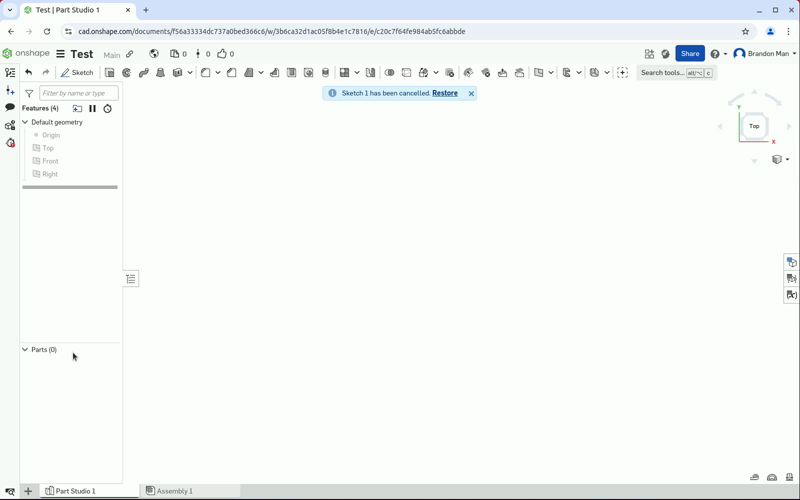
key(up)
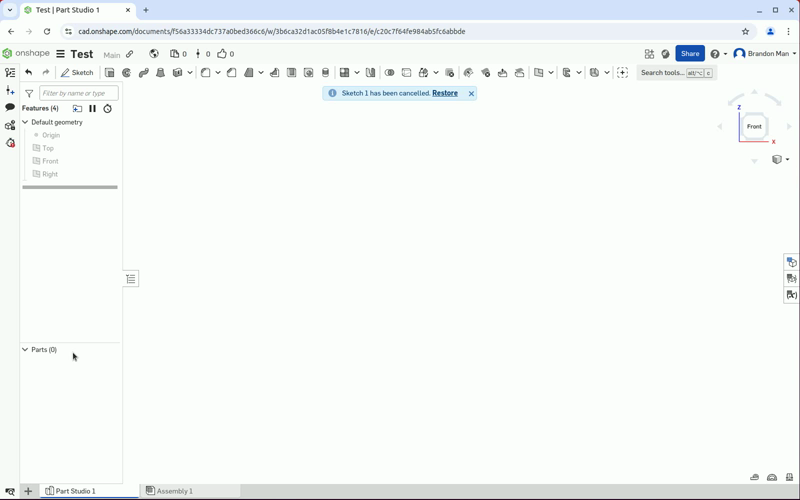
key_up(shift)
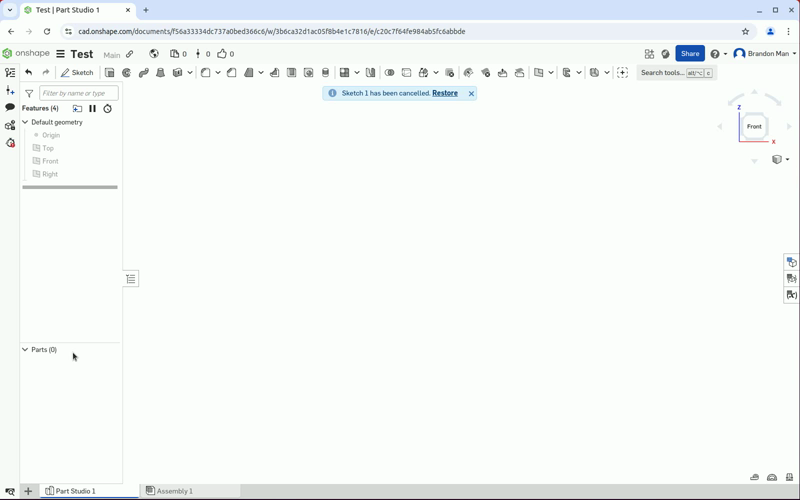
mouse_move(73, 352)
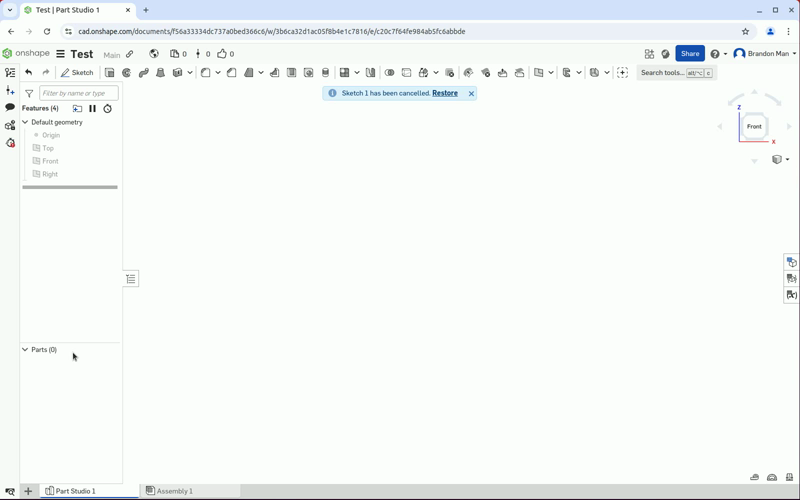
key(shift+y)
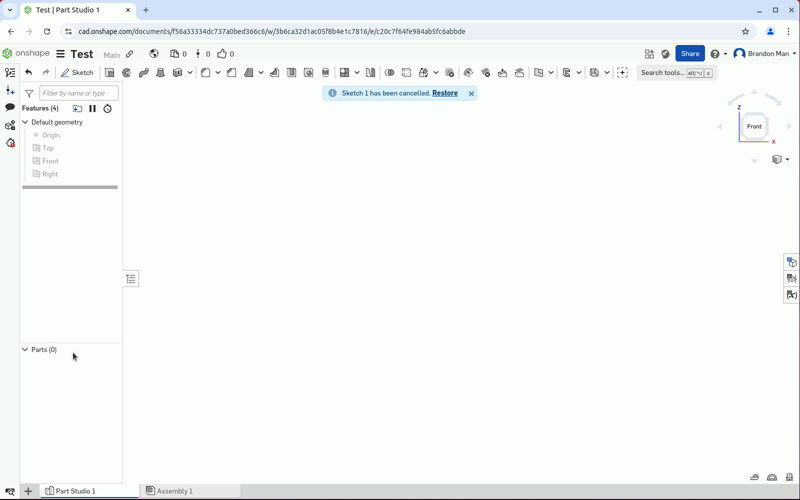
key(shift+s)
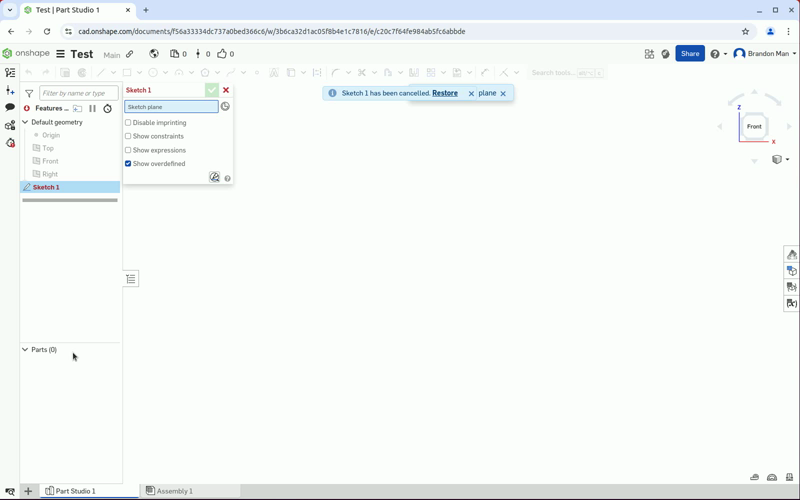
mouse_move(73, 163)
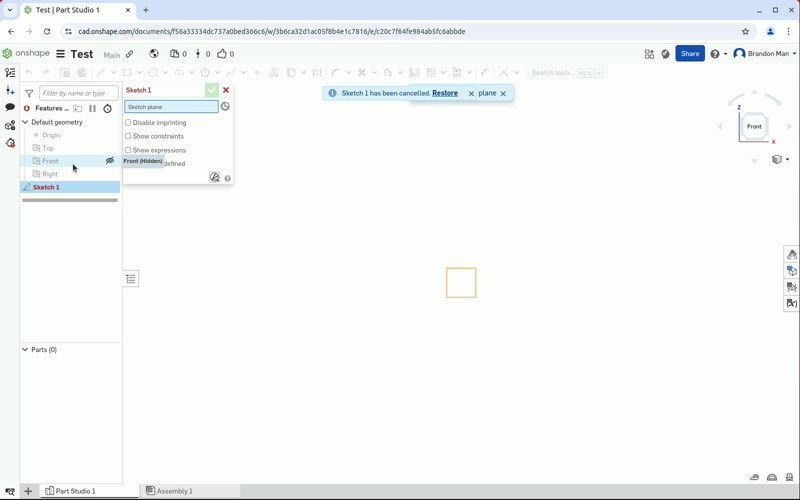
click(73, 163)
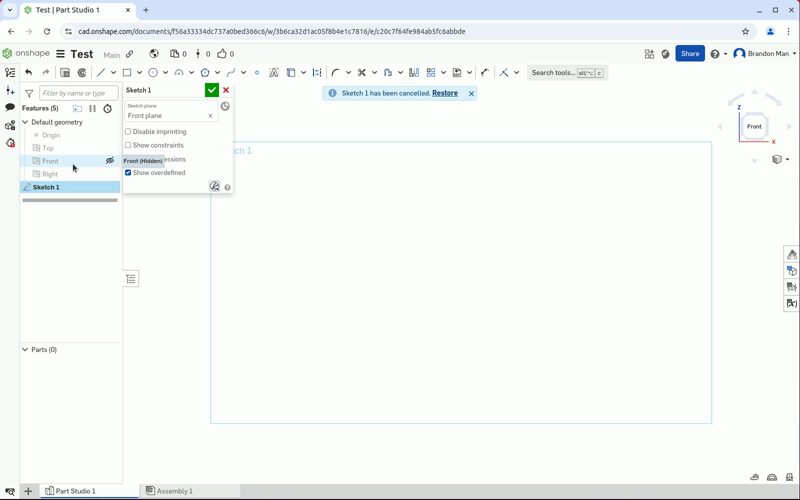
mouse_move(73, 352)
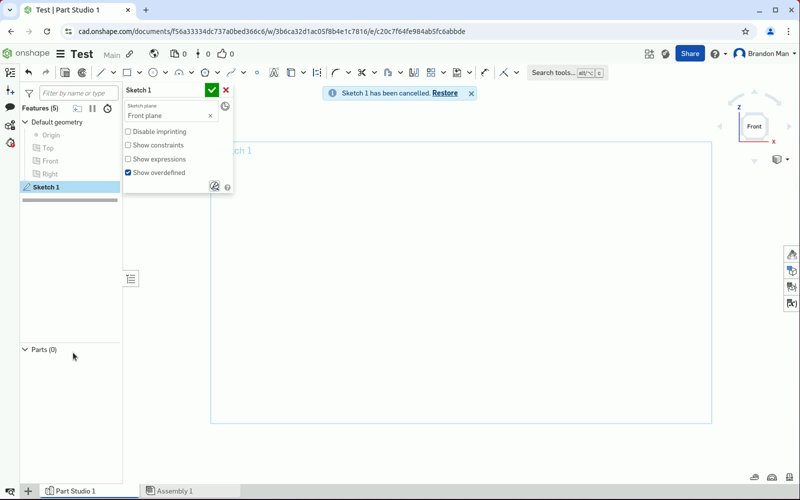
key(y)
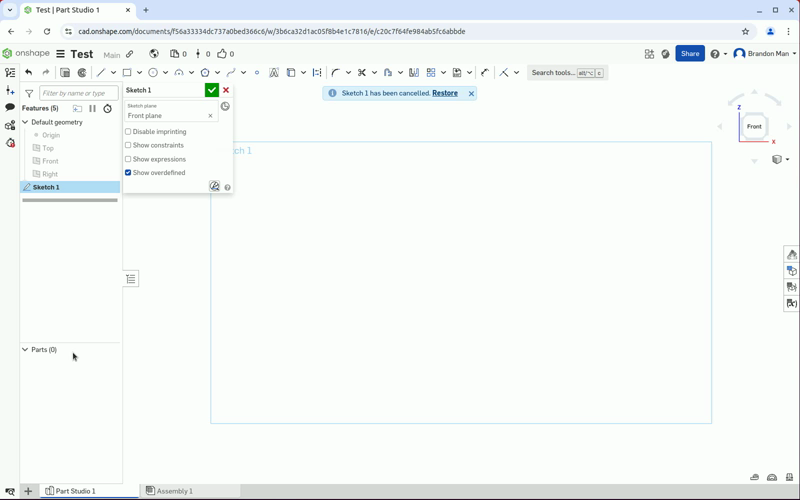
key(l)
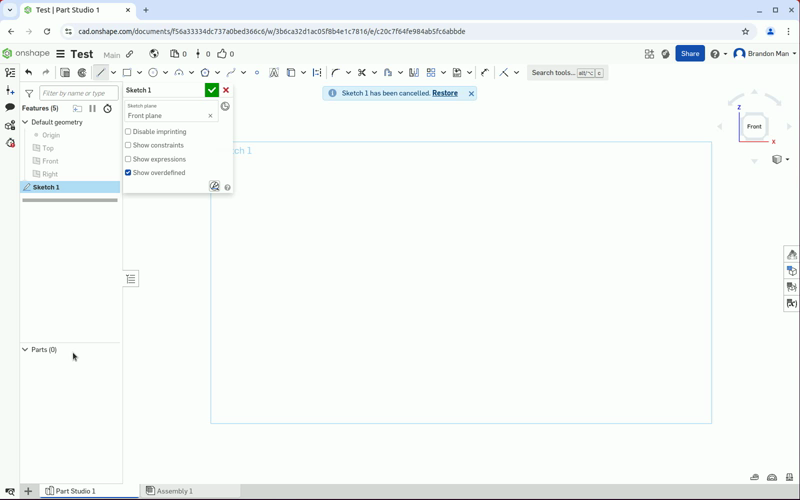
key_down(shift)
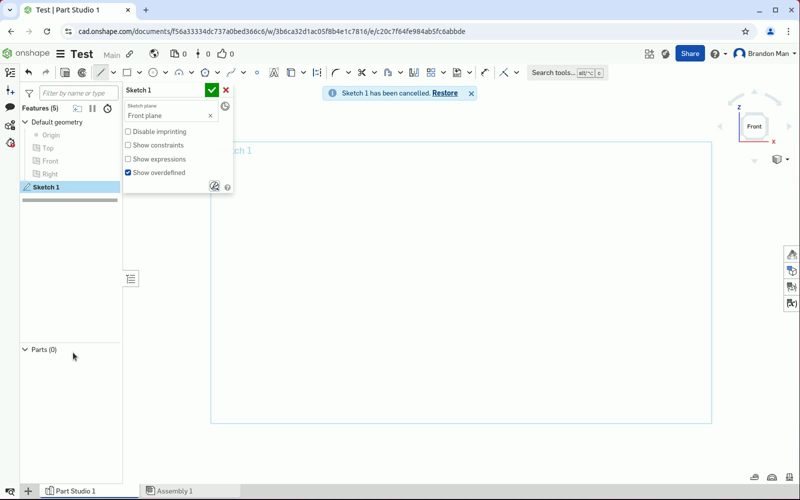
mouse_move(404, 339)
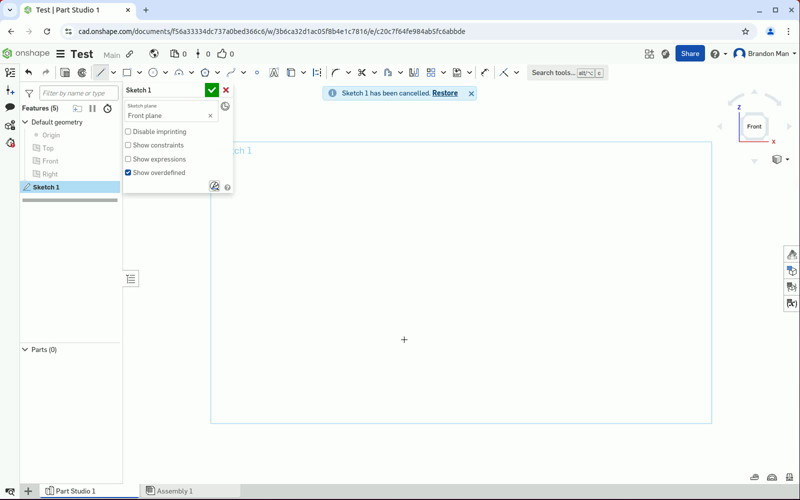
click(404, 339)
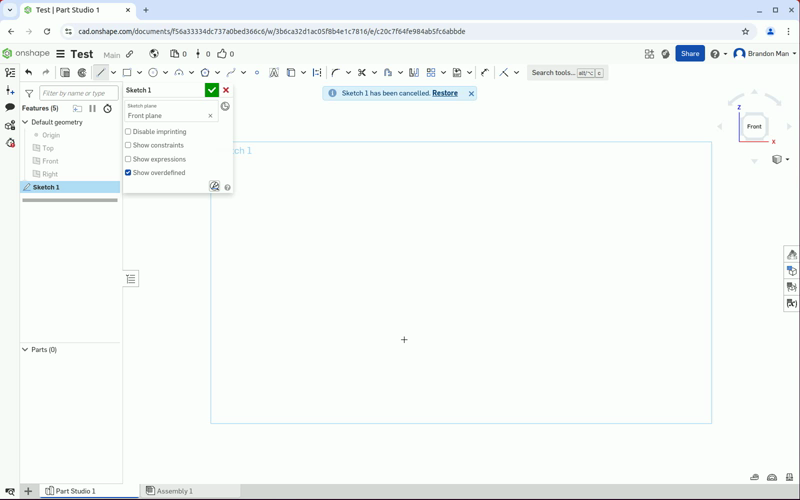
key_up(shift)
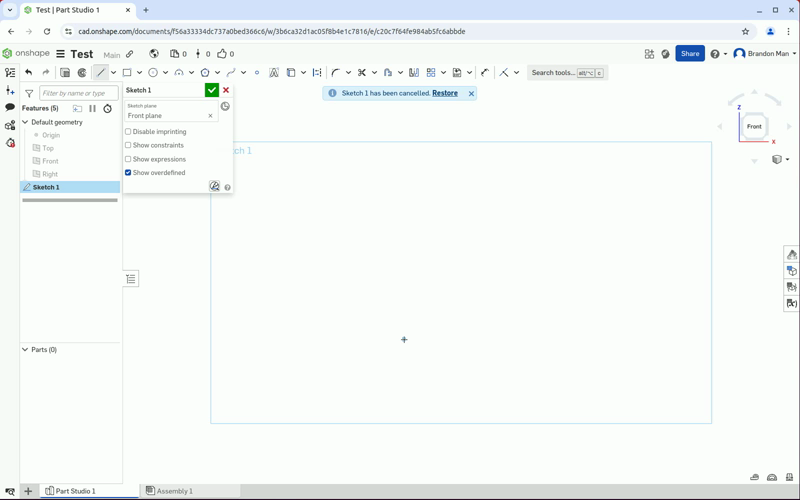
key_down(shift)
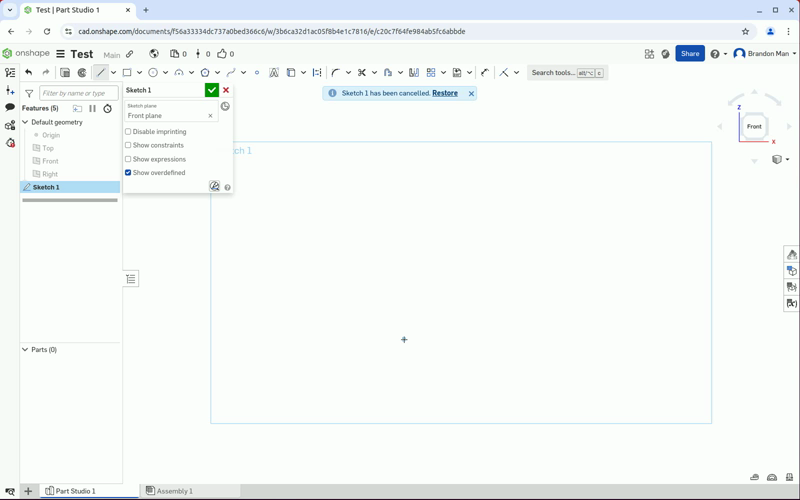
mouse_move(516, 339)
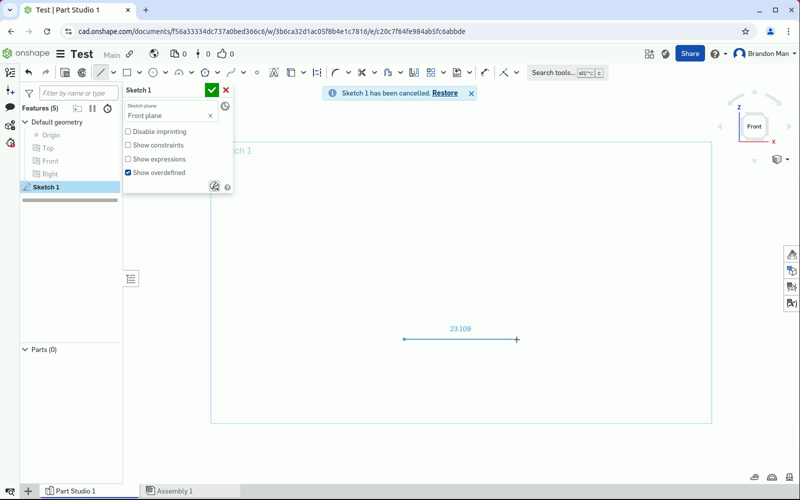
click(516, 339)
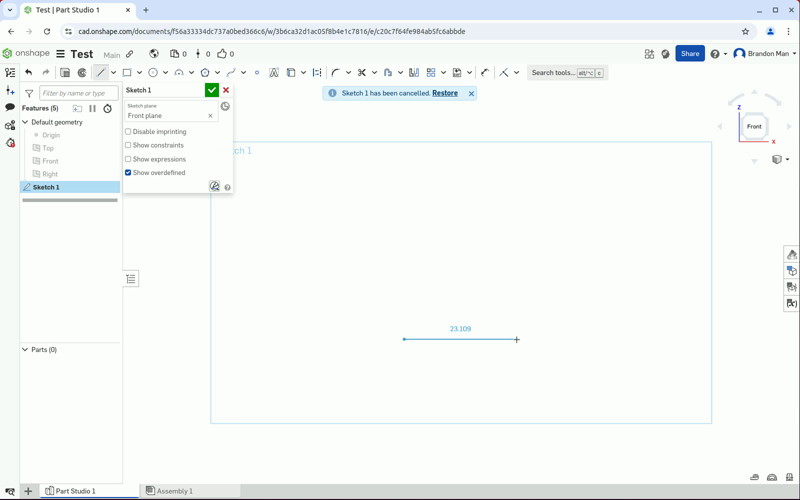
key_up(shift)
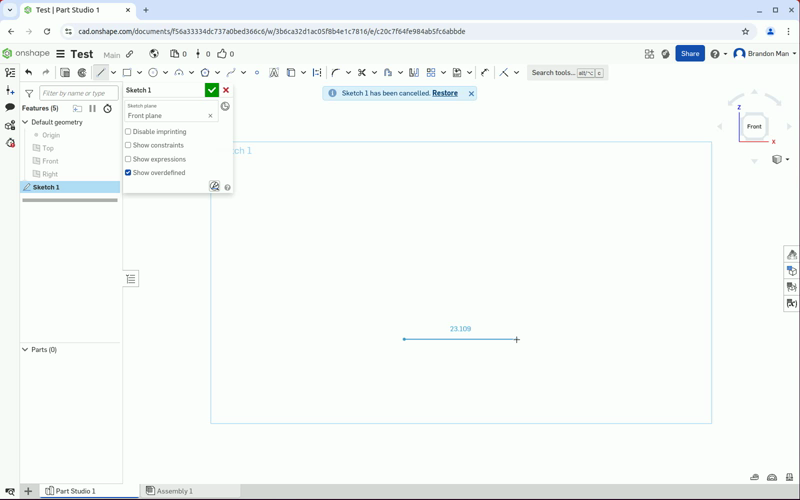
key_down(shift)
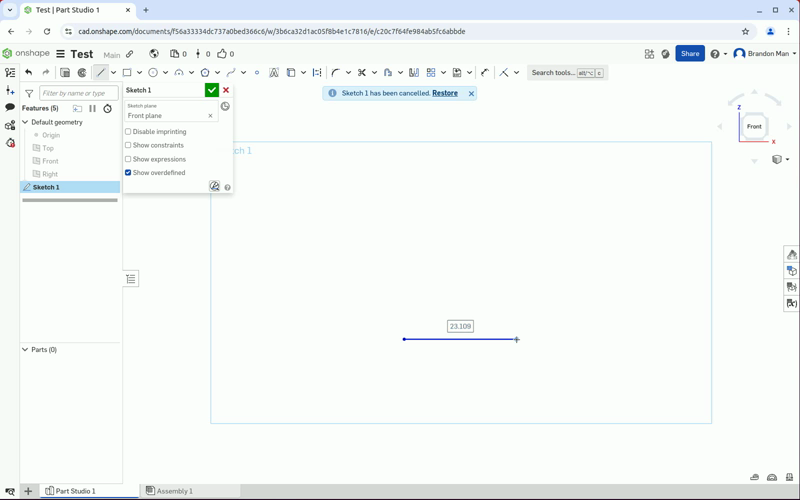
mouse_move(516, 226)
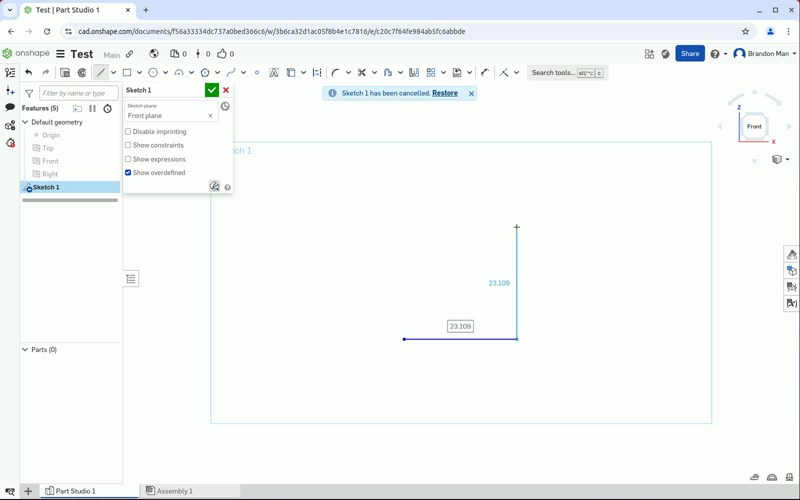
click(516, 226)
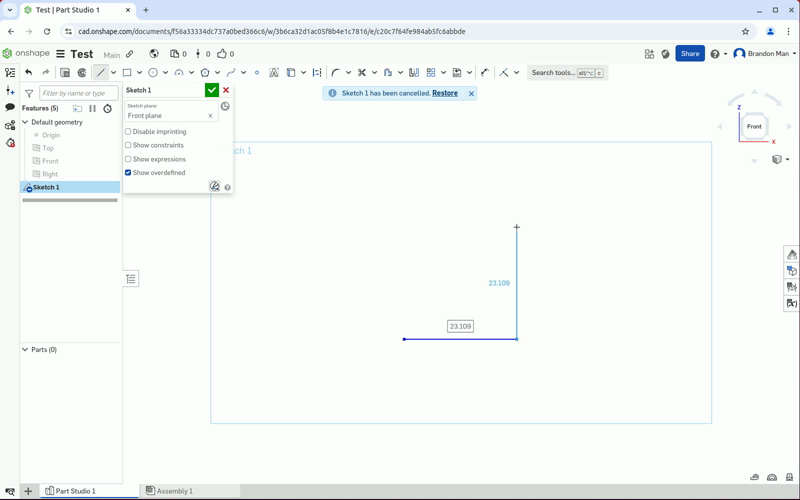
key_up(shift)
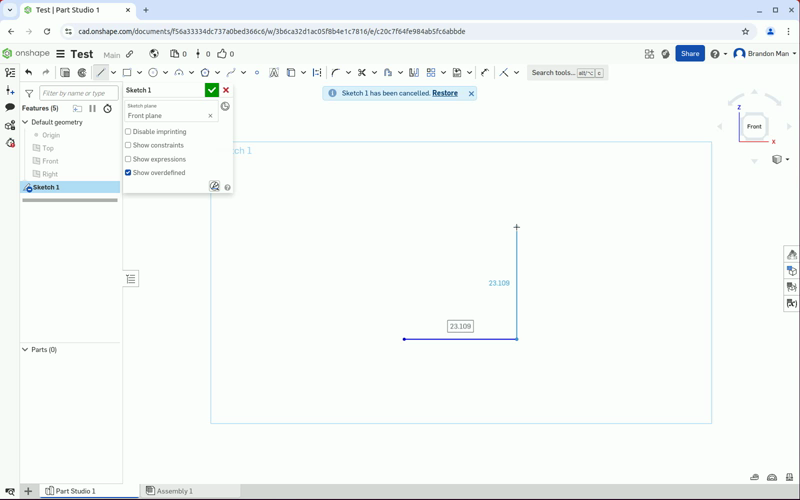
key_down(shift)
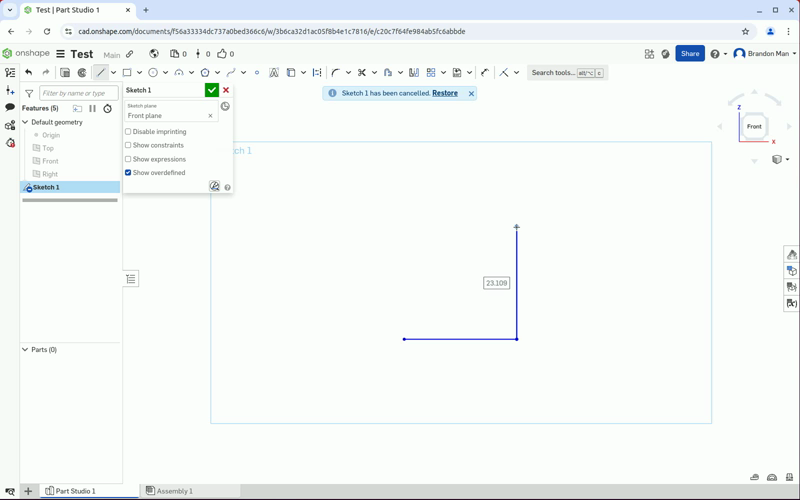
mouse_move(404, 226)
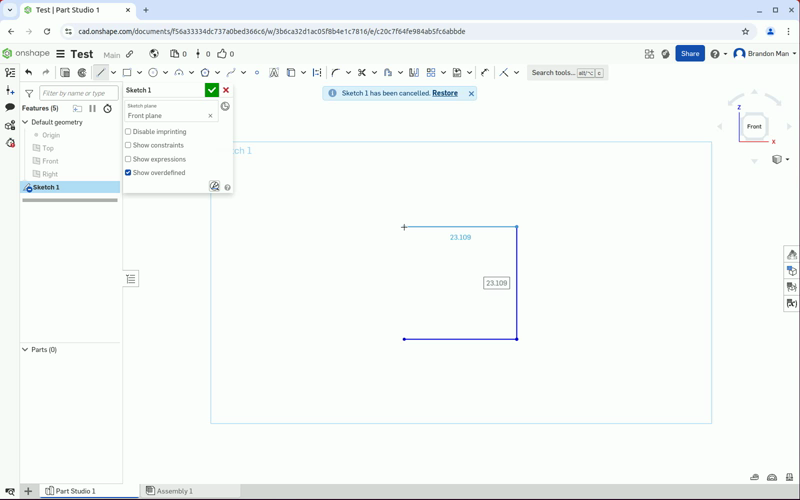
click(404, 226)
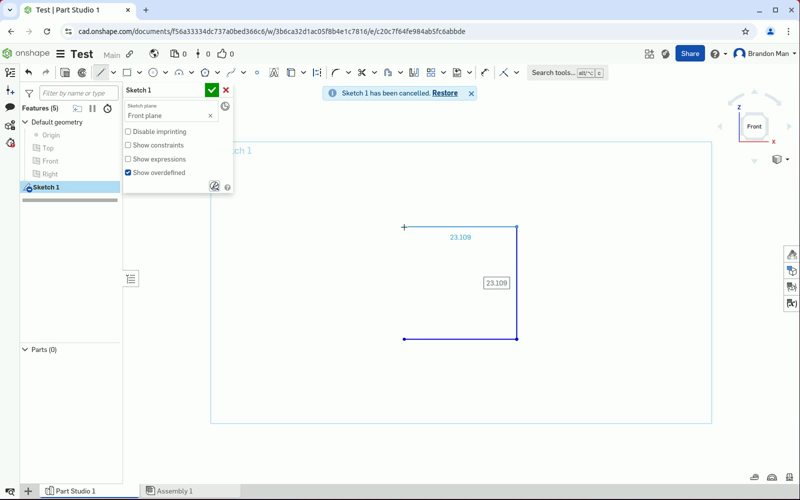
key_up(shift)
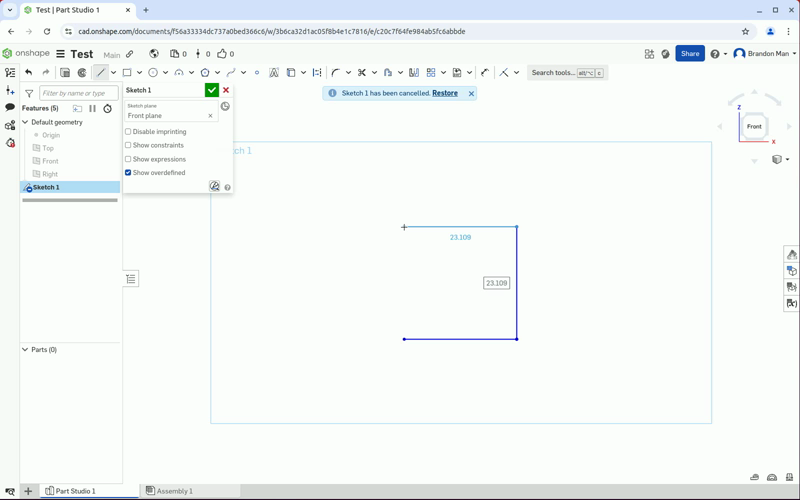
key_down(shift)
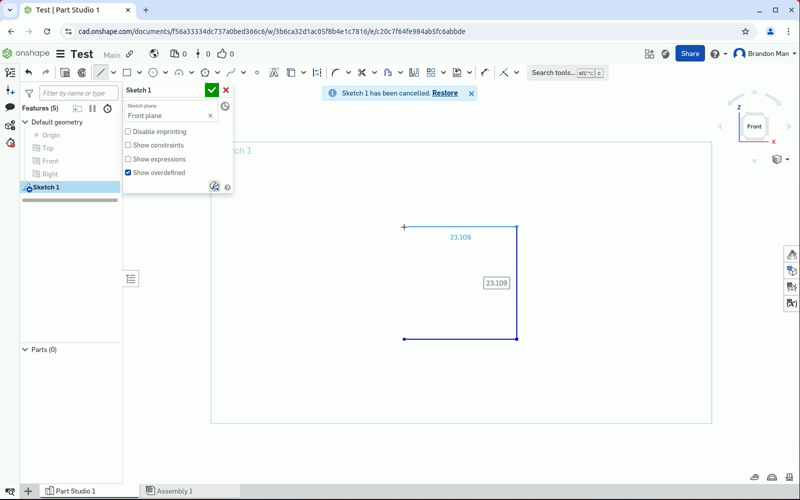
mouse_move(404, 339)
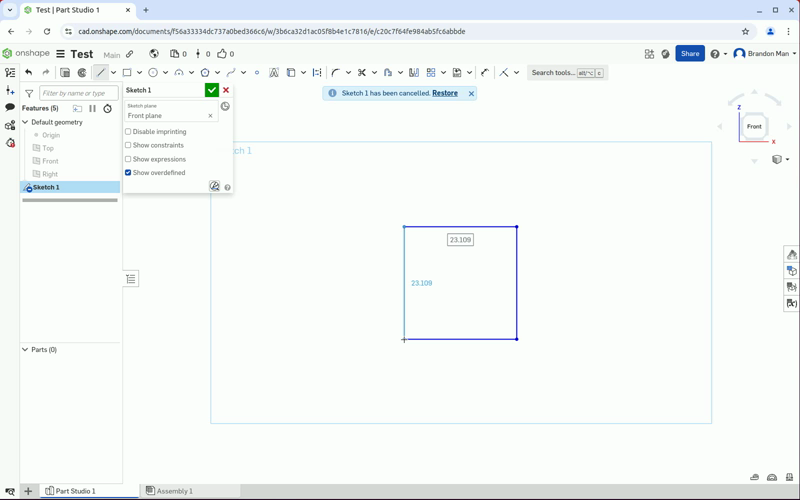
key_up(shift)
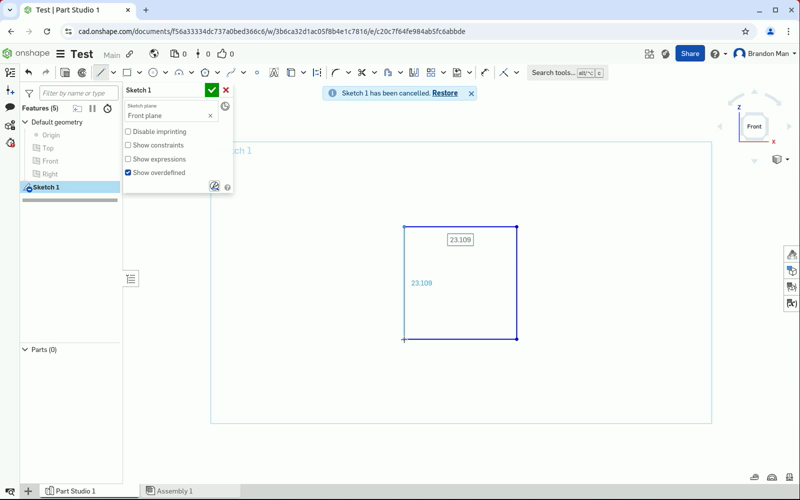
click(404, 339)
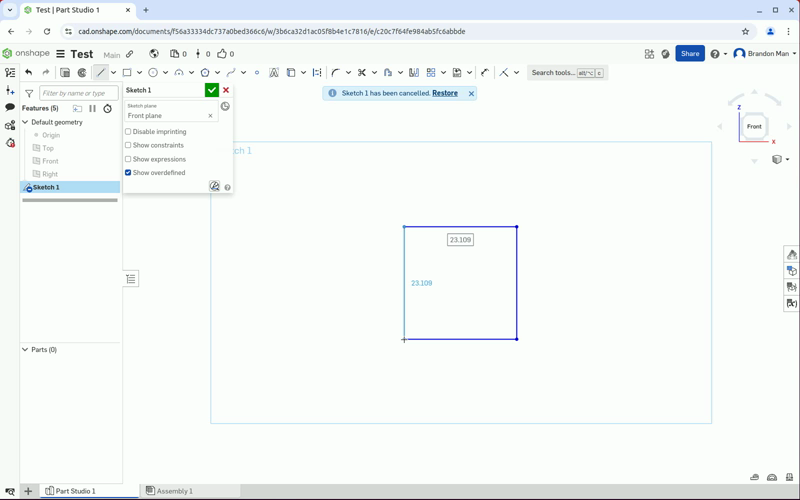
key(esc)
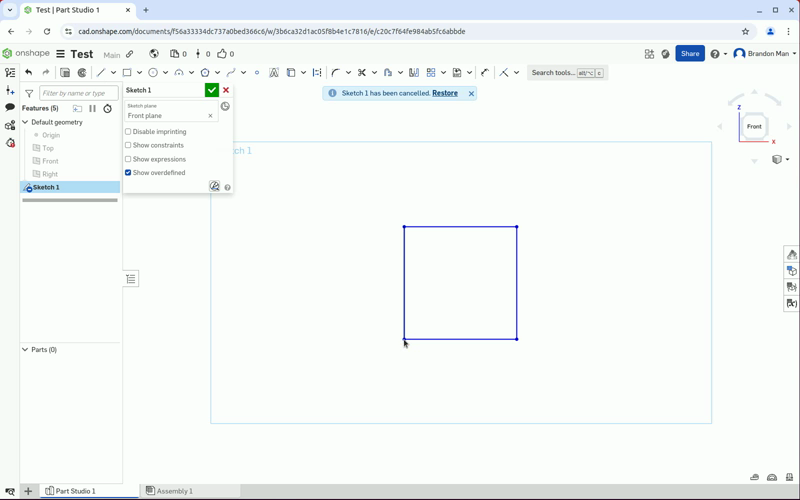
mouse_move(435, 311)
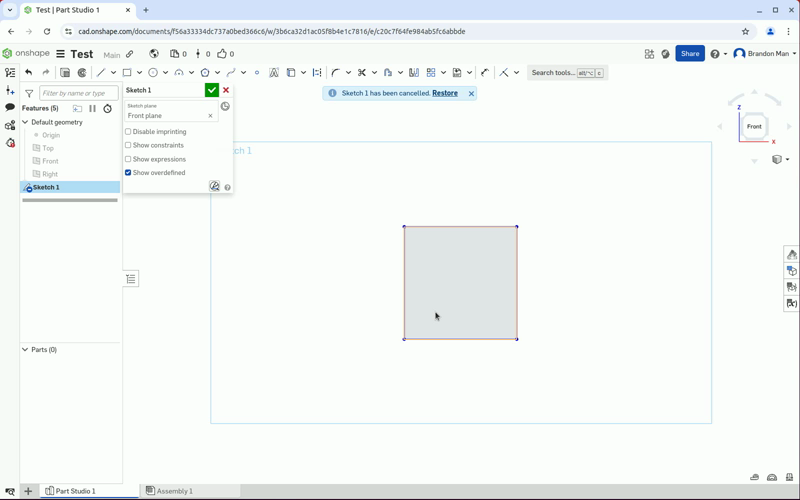
click(435, 311)
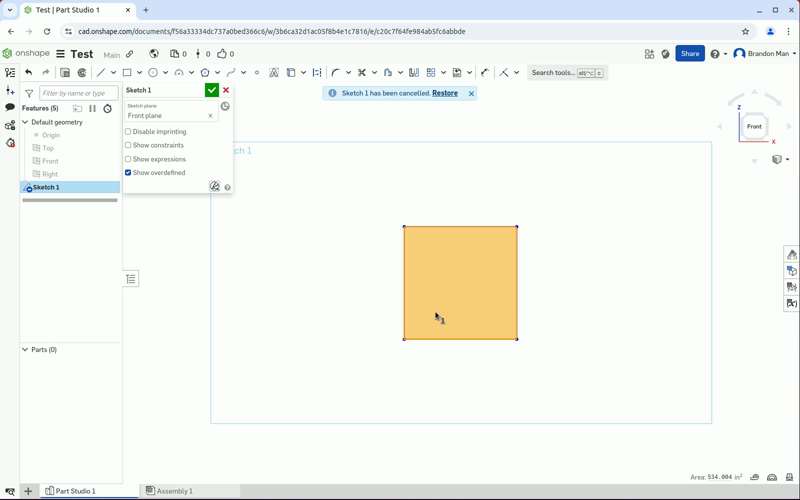
mouse_move(73, 352)
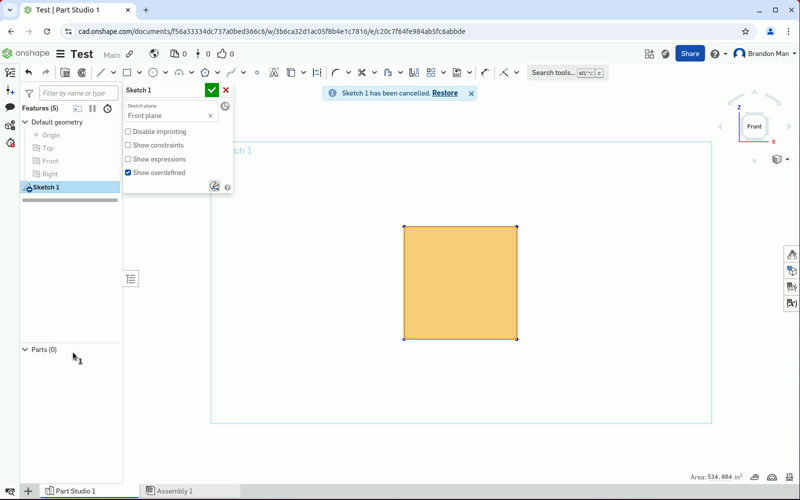
key(shift+y)
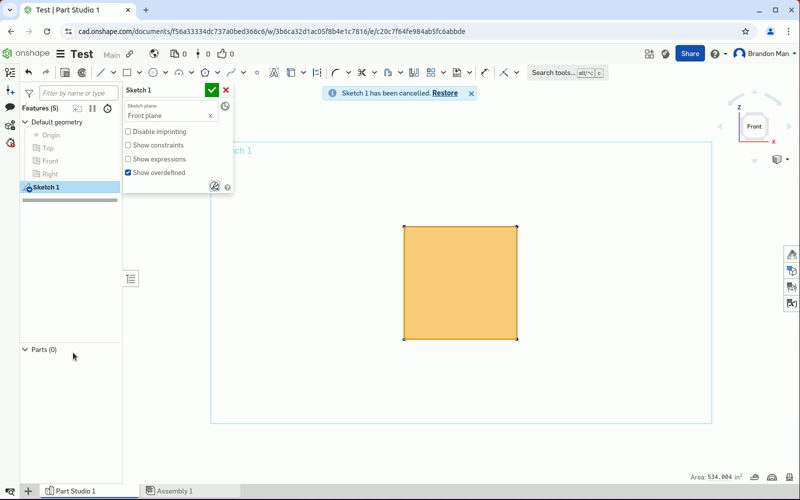
key(shift+e)
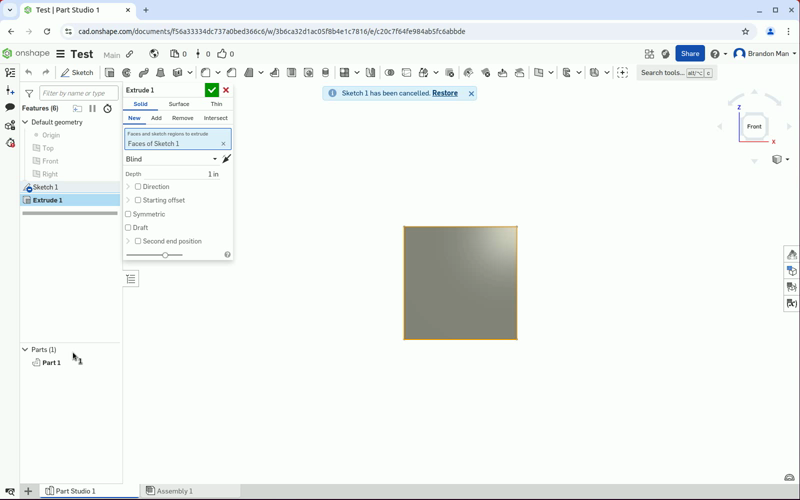
mouse_move(143, 106)
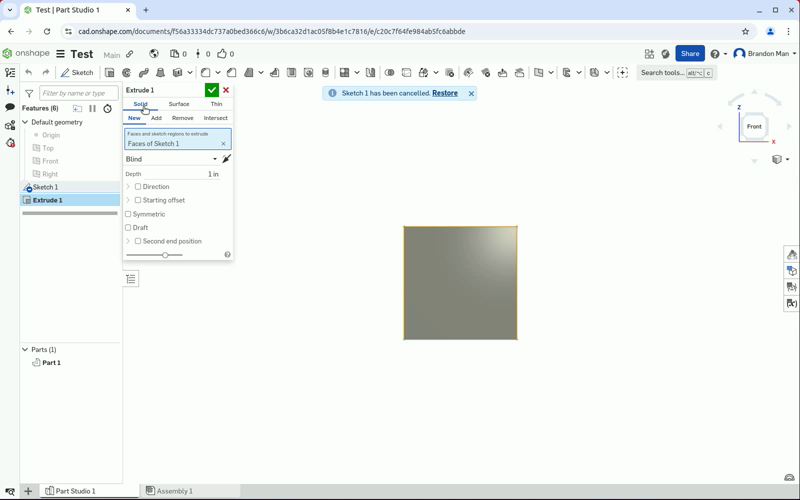
click(143, 106)
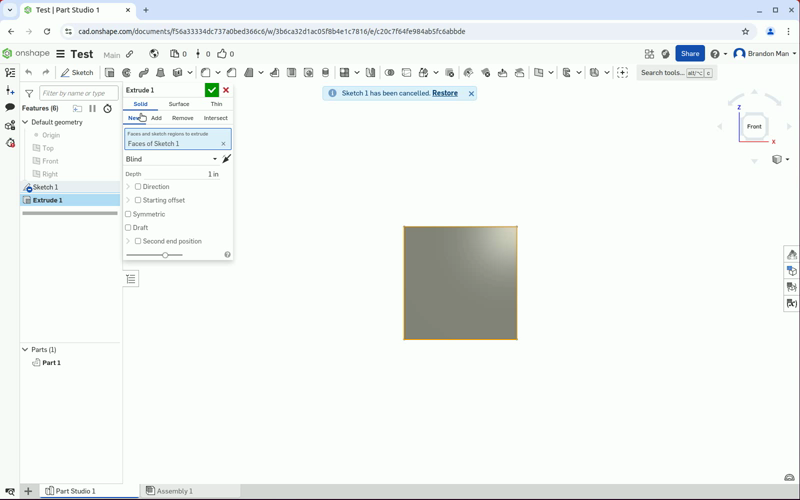
mouse_move(137, 120)
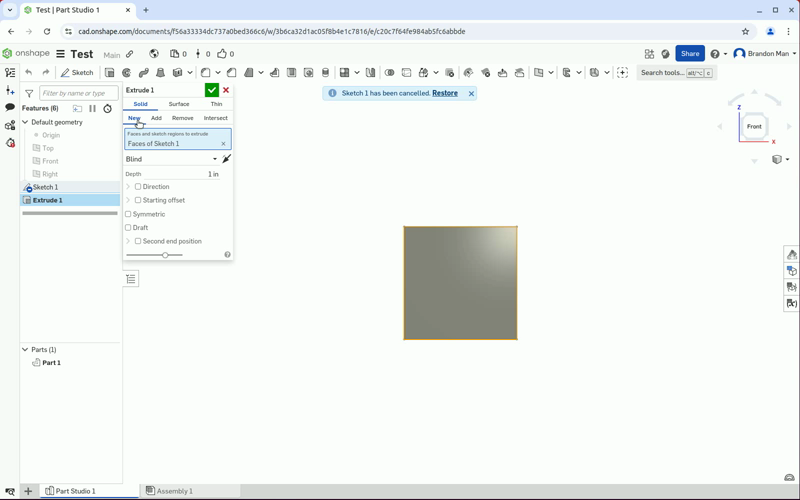
click(137, 120)
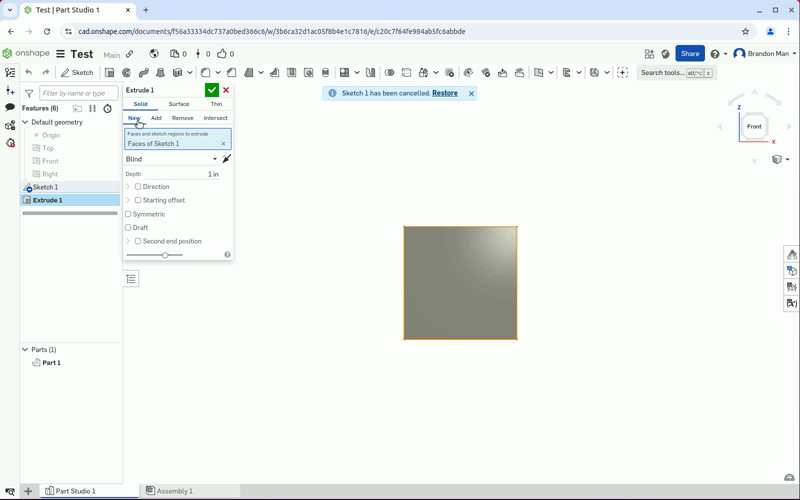
key(tab, 4)
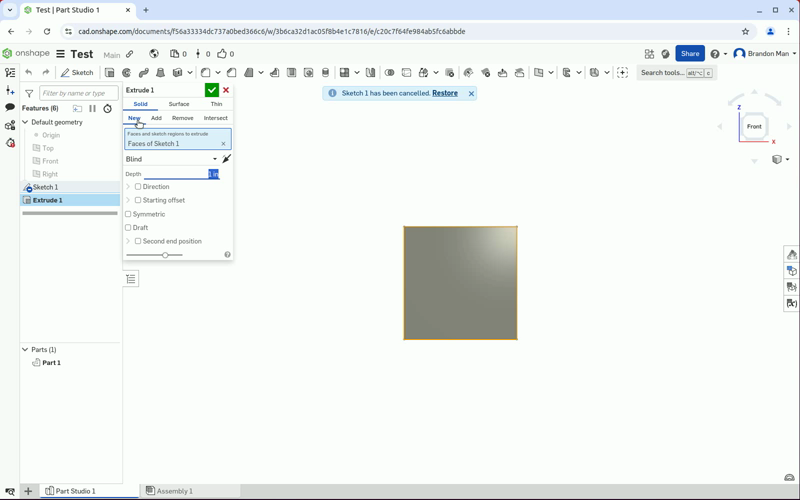
text(23.108)
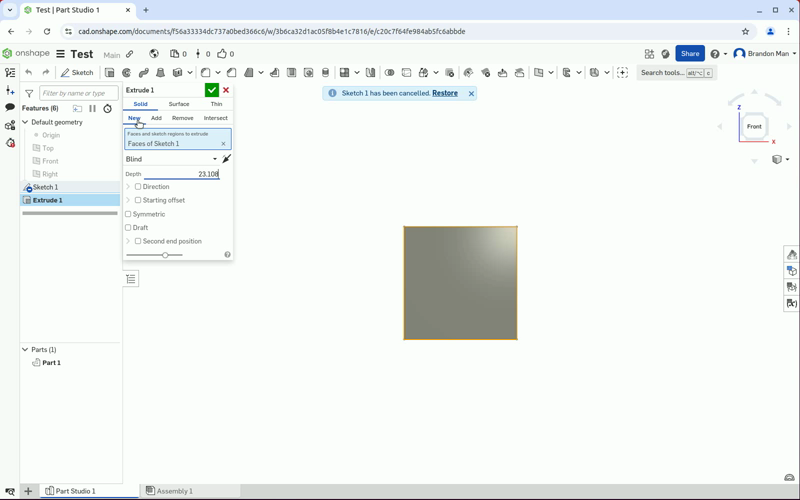
key(enter)
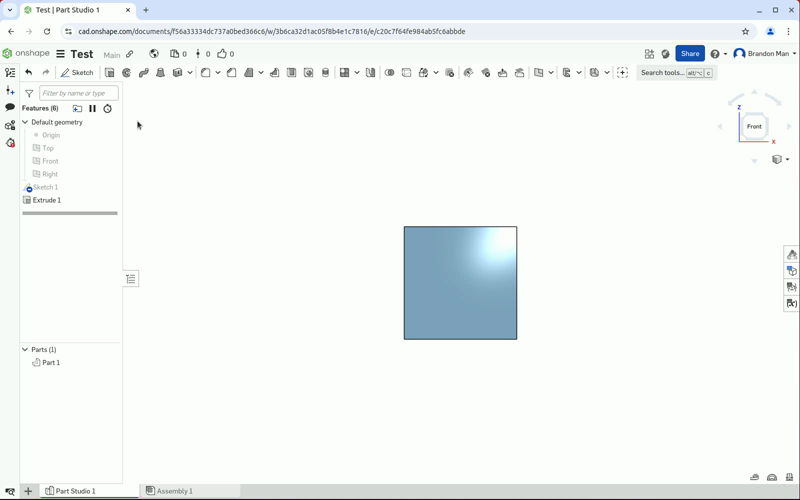
key(shift+h)
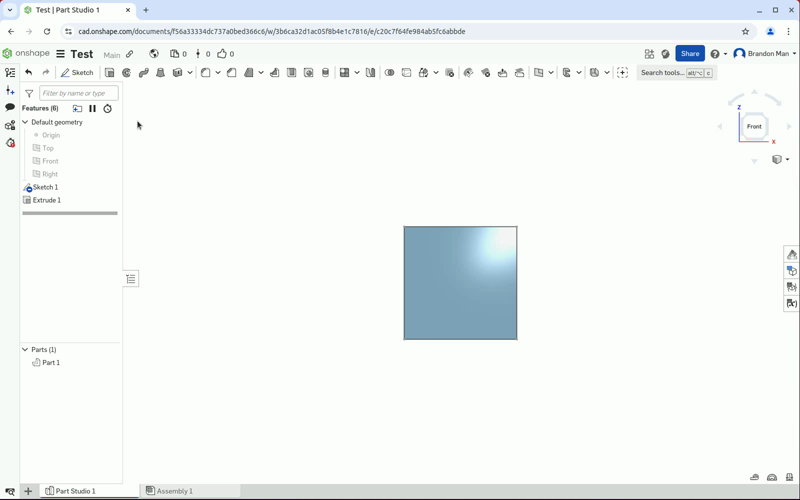
key(shift+h)
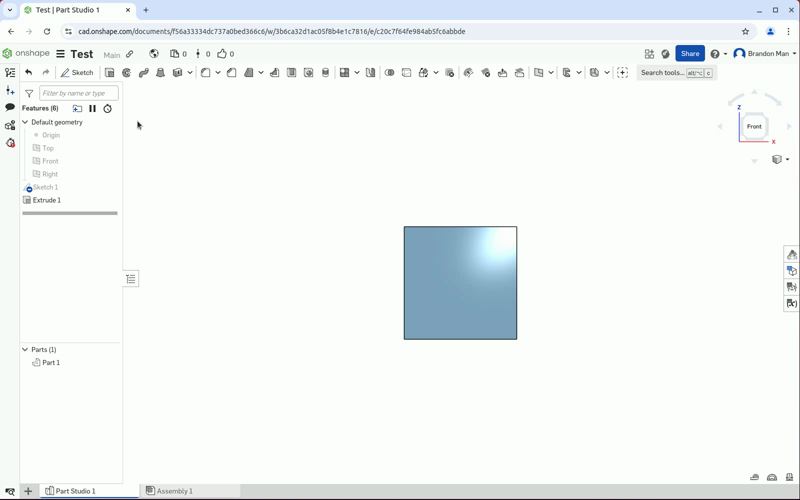
mouse_move(73, 189)
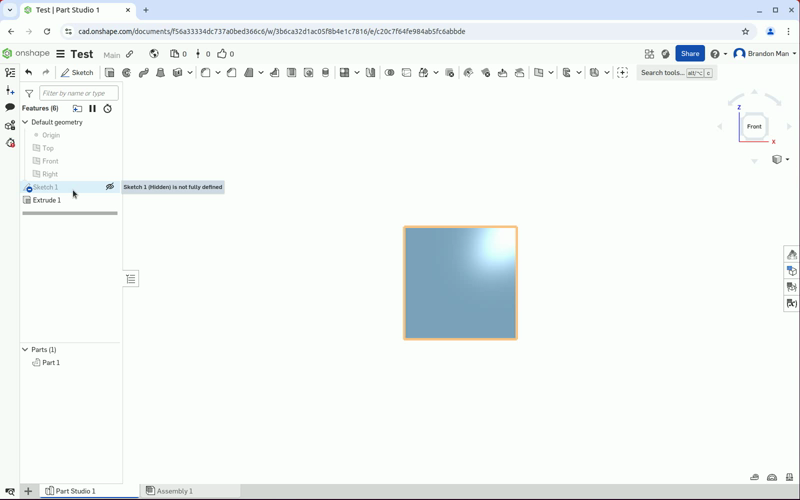
click(73, 189)
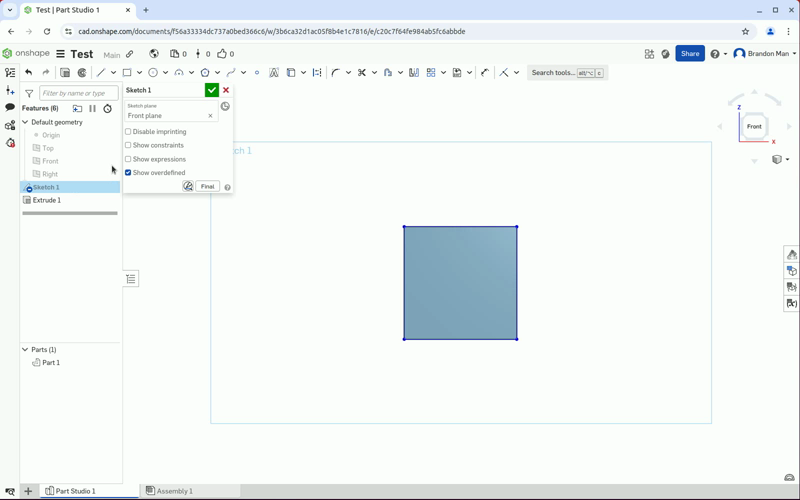
mouse_move(229, 92)
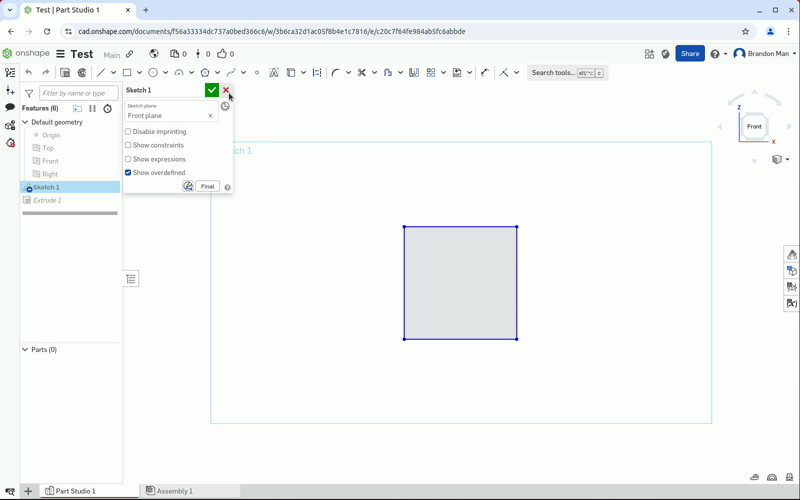
click(229, 92)
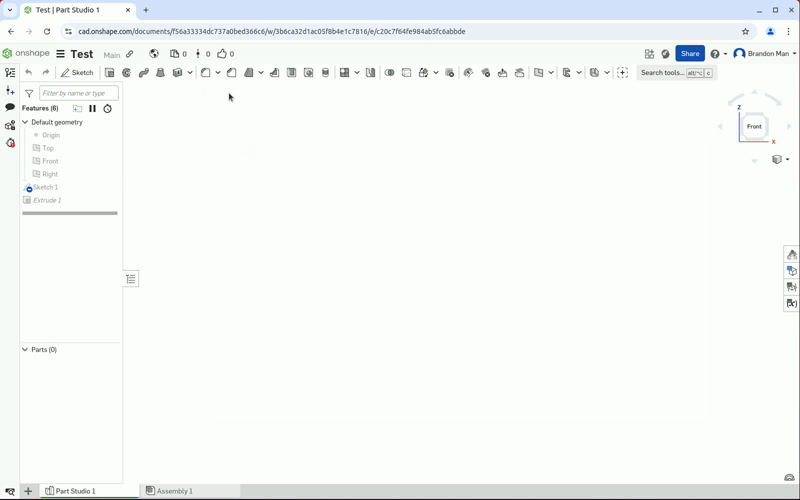
mouse_move(541, 75)
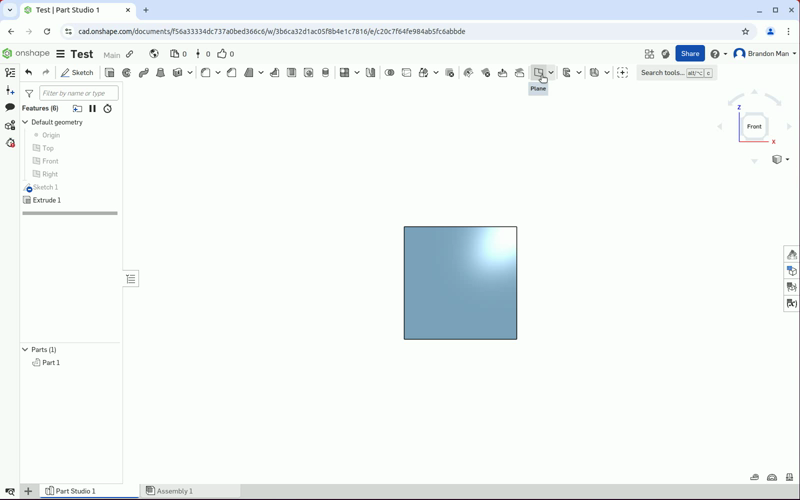
click(541, 75)
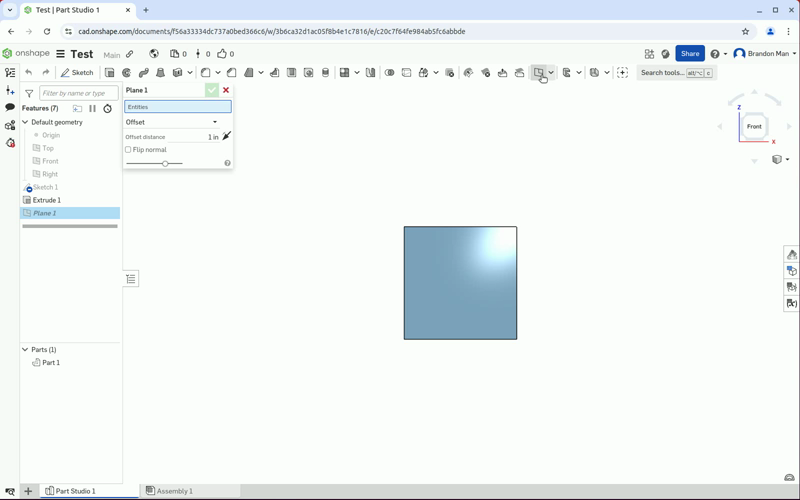
mouse_move(73, 163)
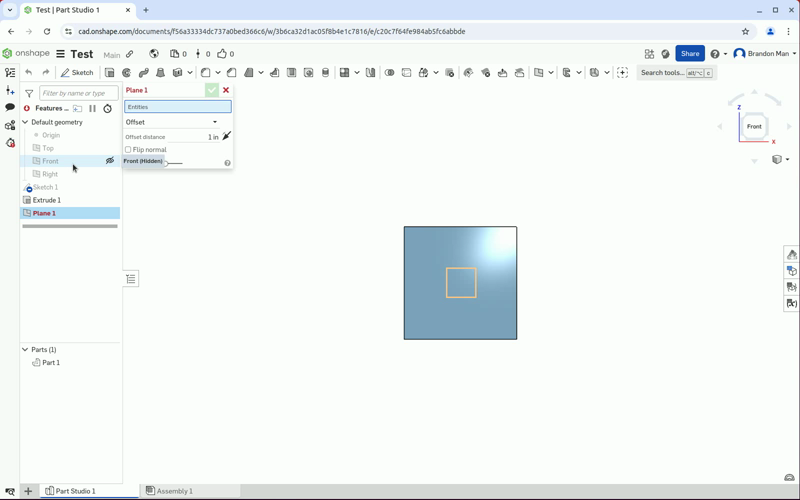
click(73, 163)
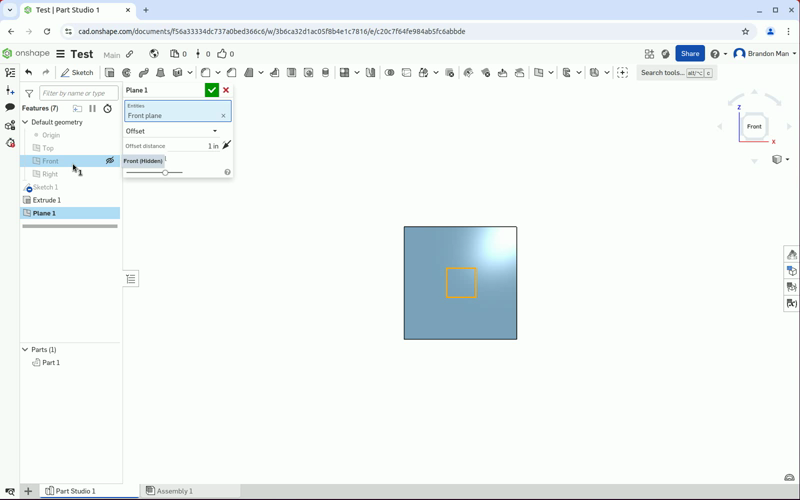
key(tab, 2)
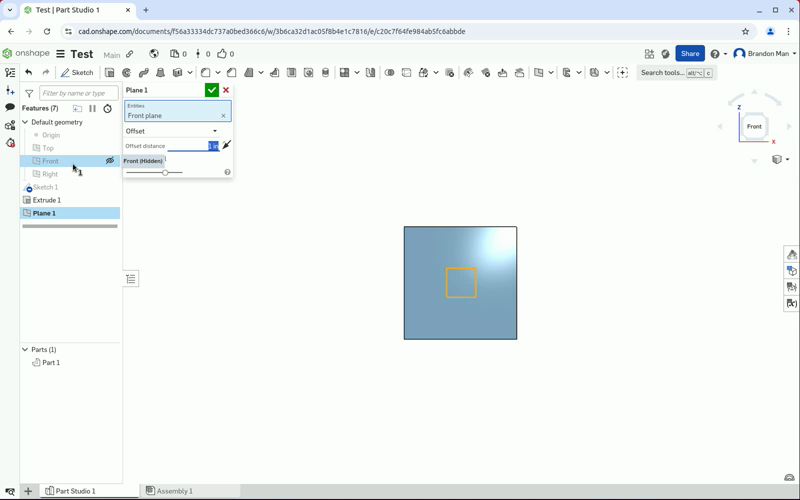
text(23.108)
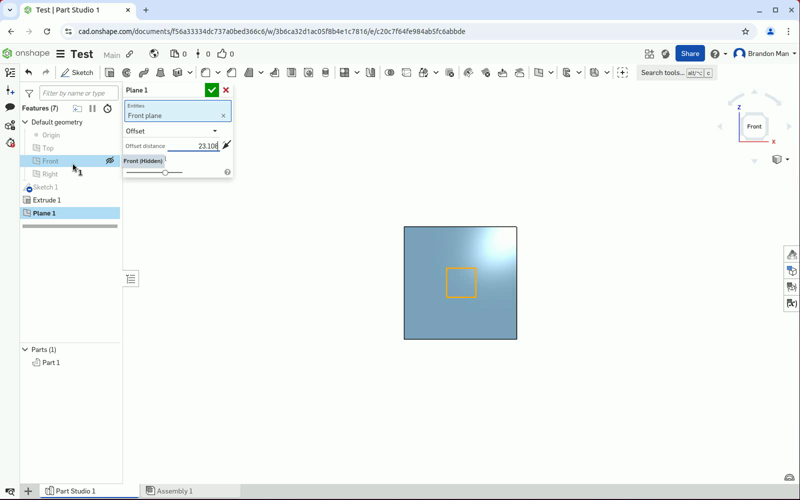
key(enter, 2)
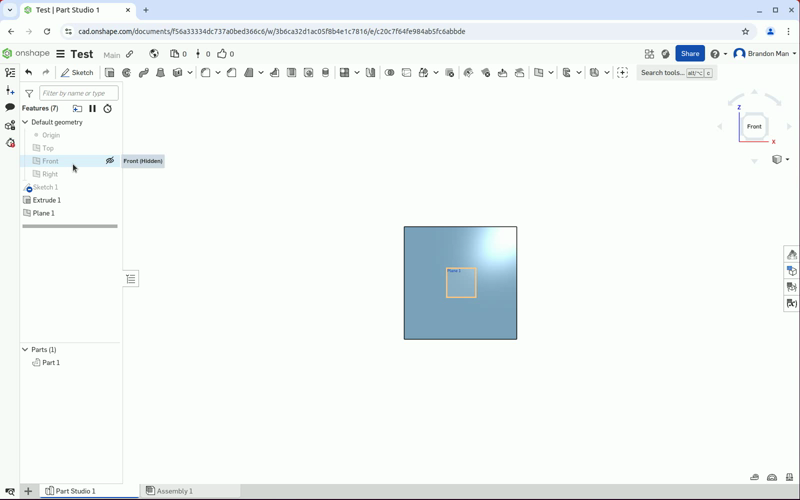
key(shift+s)
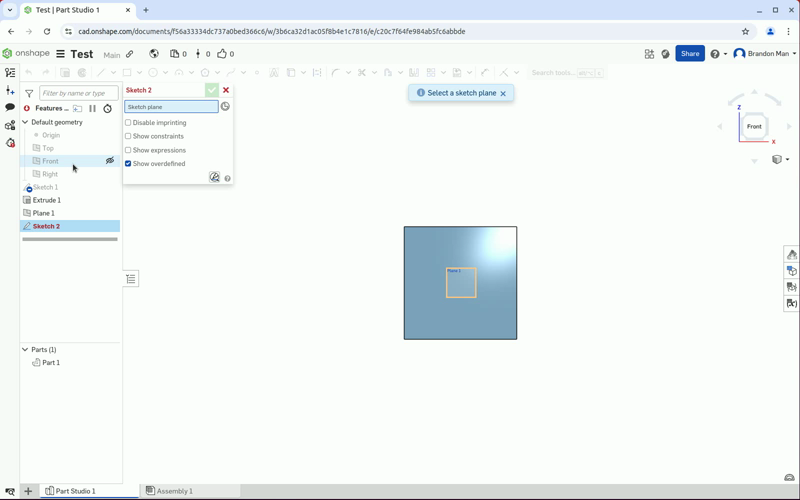
mouse_move(73, 215)
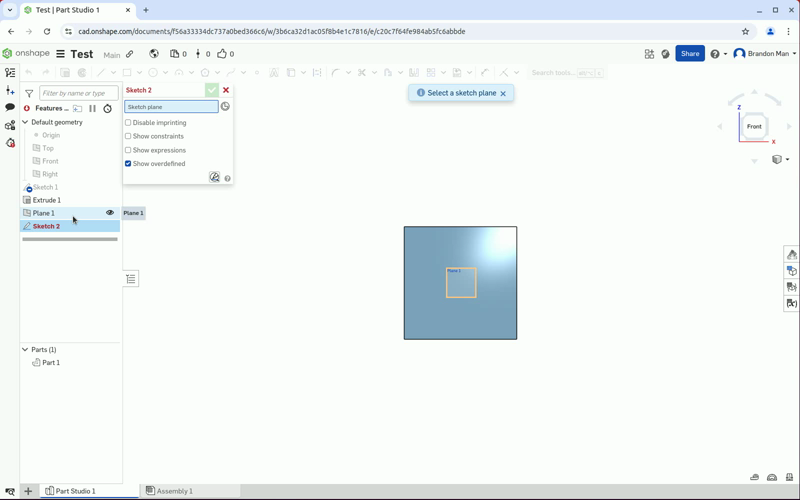
click(73, 215)
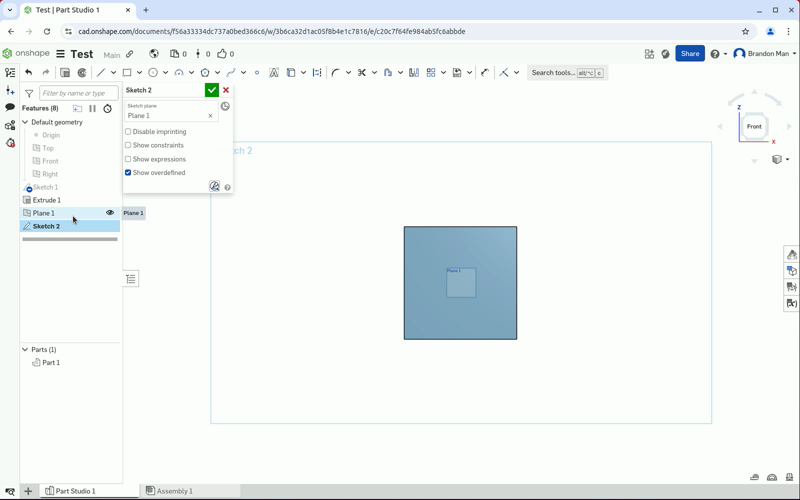
mouse_move(73, 352)
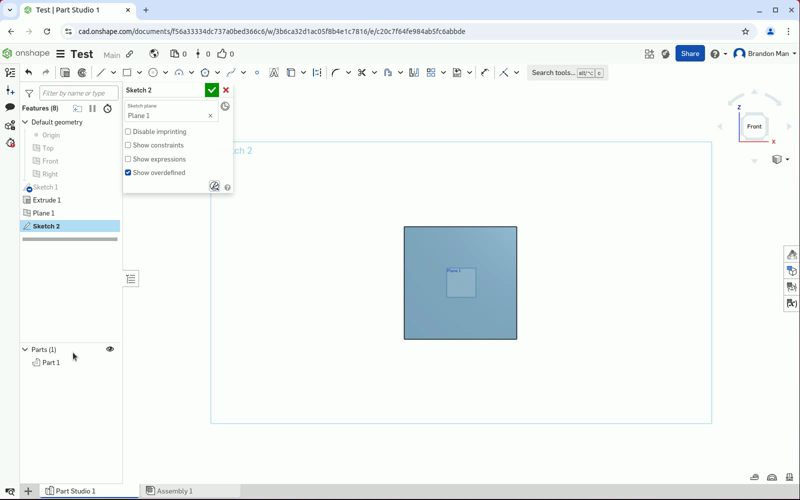
key(y)
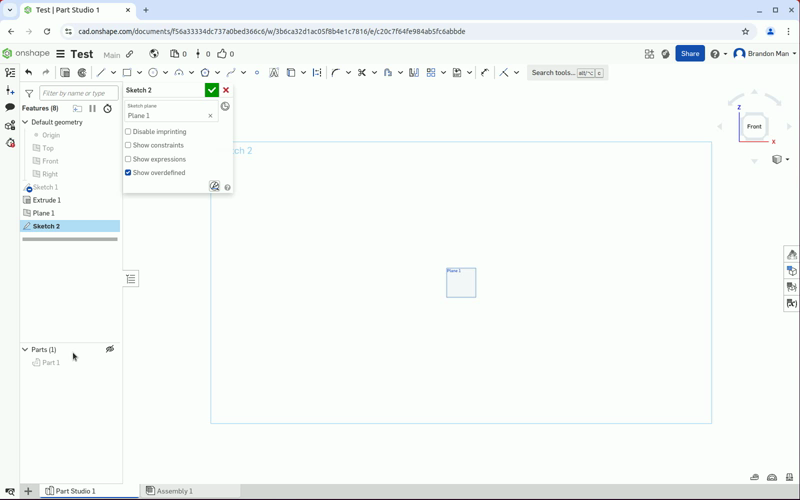
key(l)
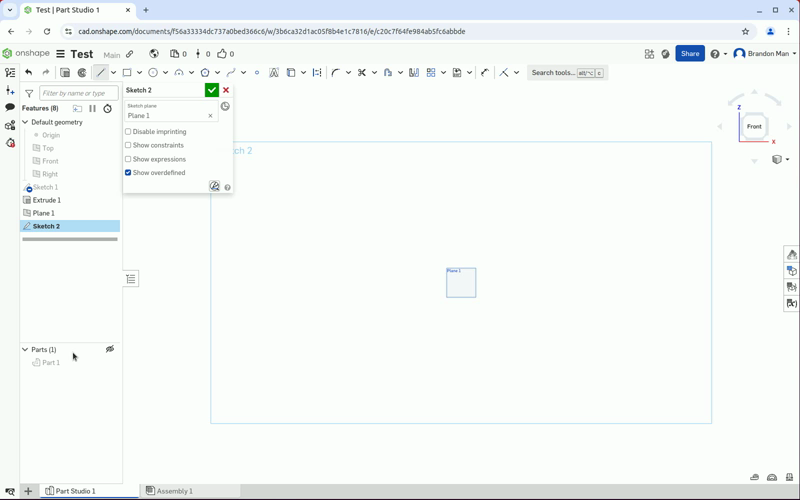
key_down(shift)
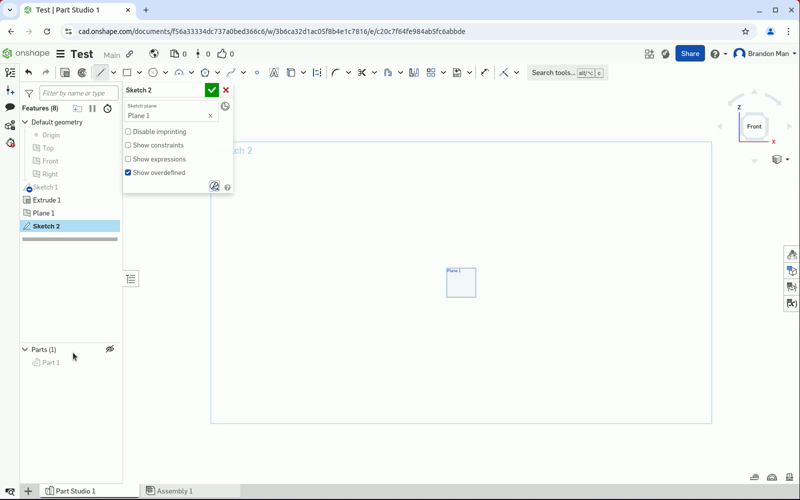
mouse_move(441, 301)
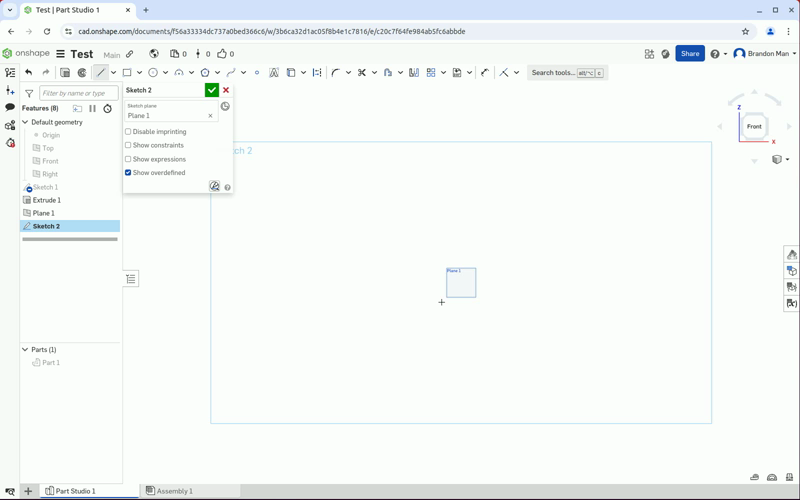
click(441, 301)
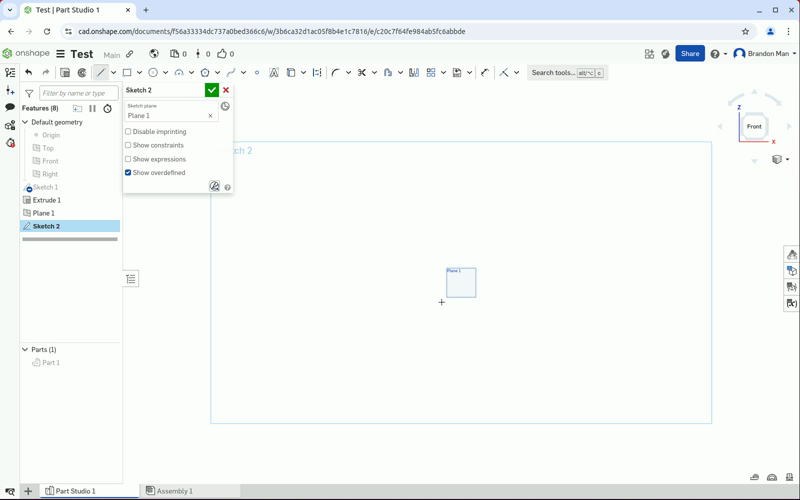
key_up(shift)
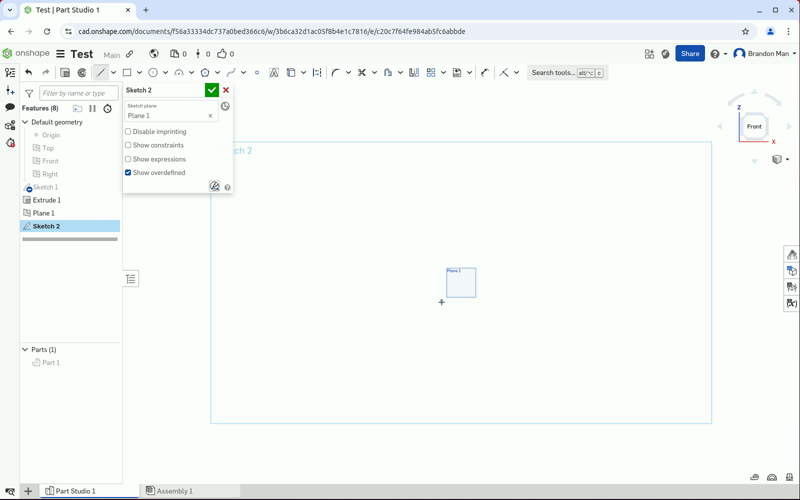
key_down(shift)
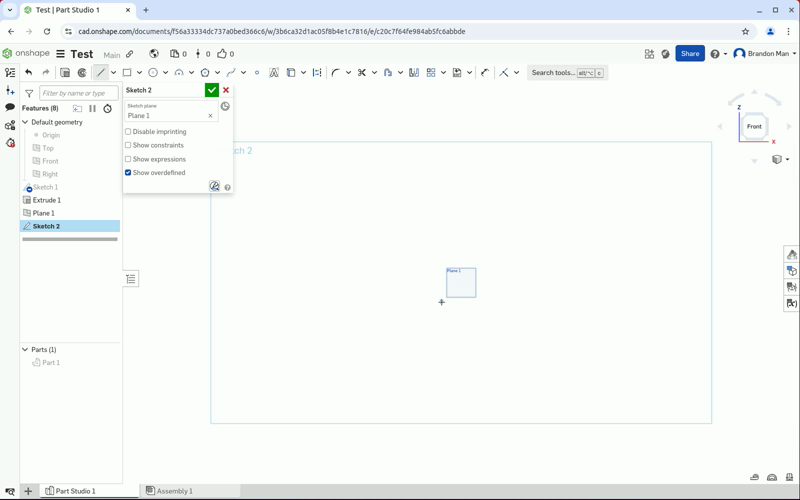
mouse_move(471, 301)
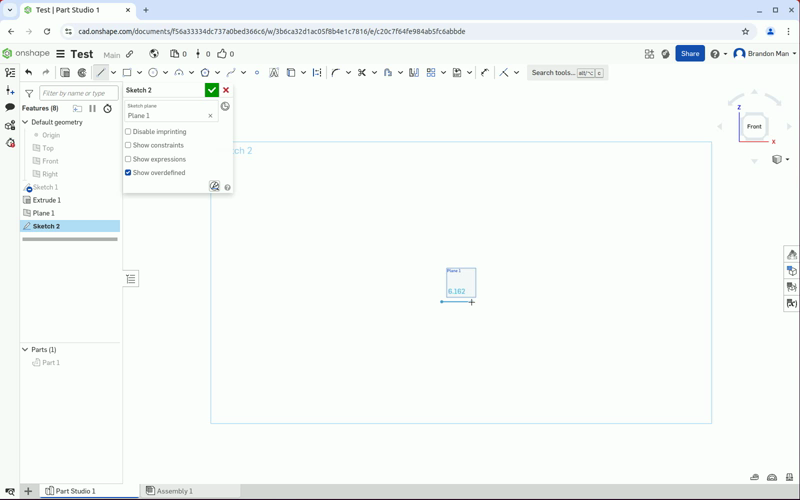
mouse_move(480, 301)
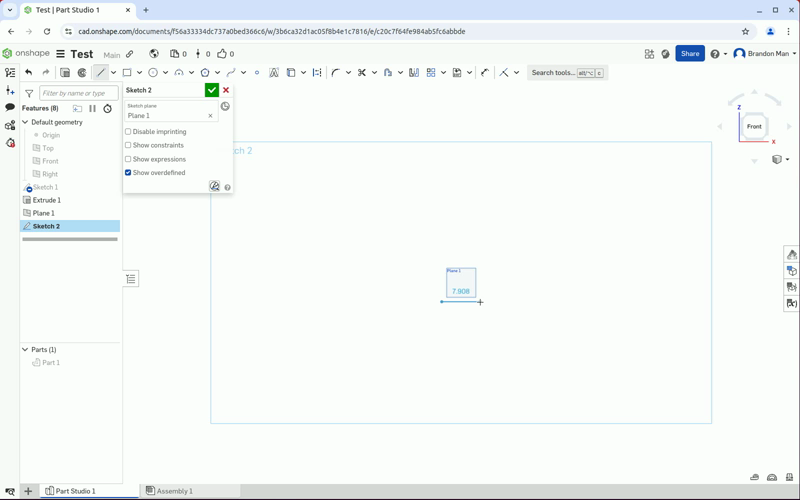
click(480, 301)
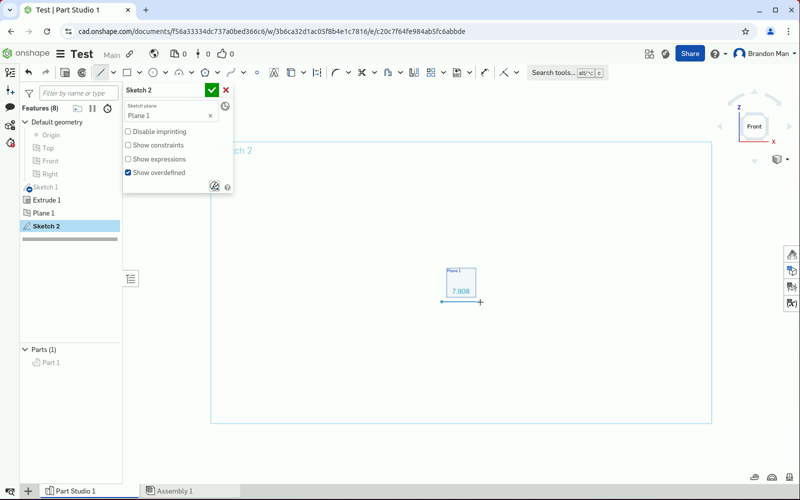
key_up(shift)
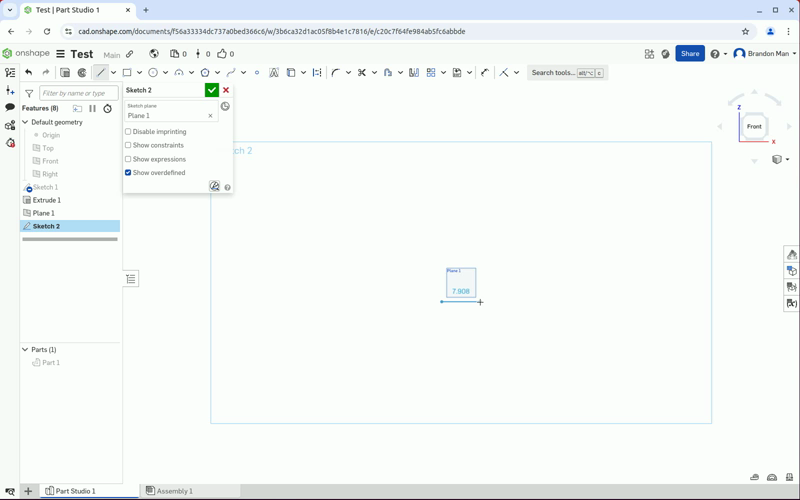
key_down(shift)
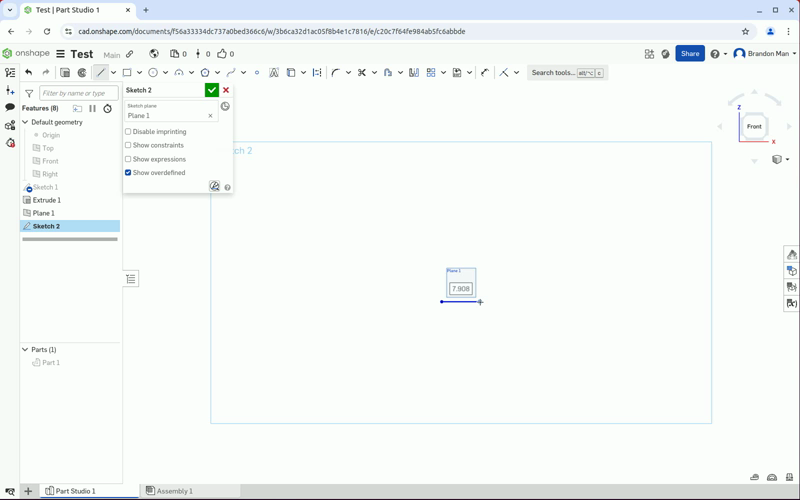
mouse_move(510, 301)
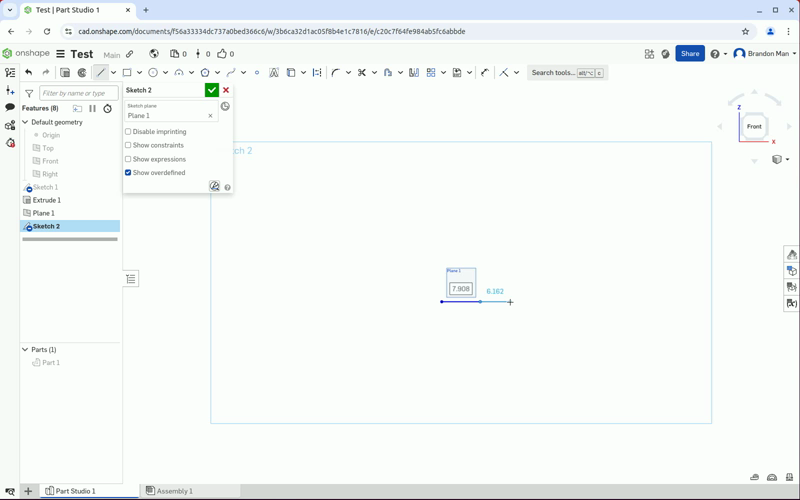
mouse_move(480, 263)
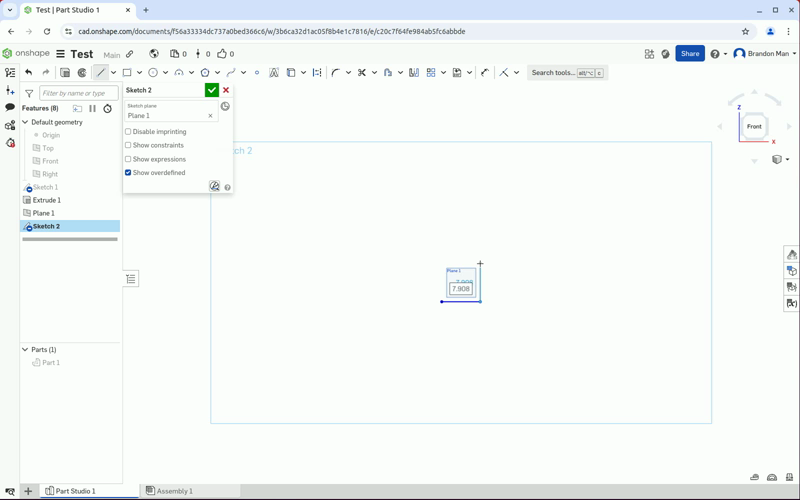
click(480, 263)
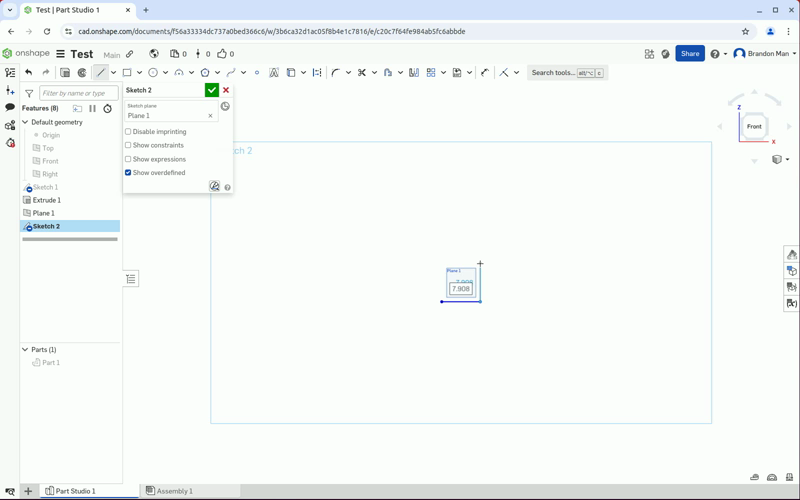
key_up(shift)
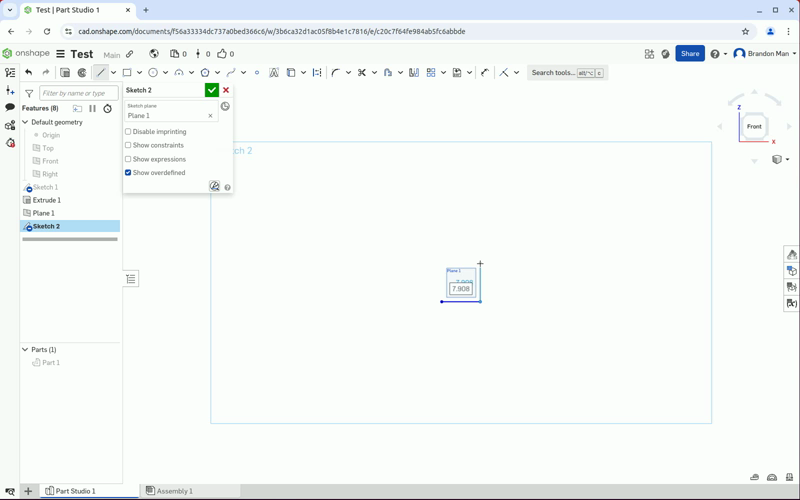
key_down(shift)
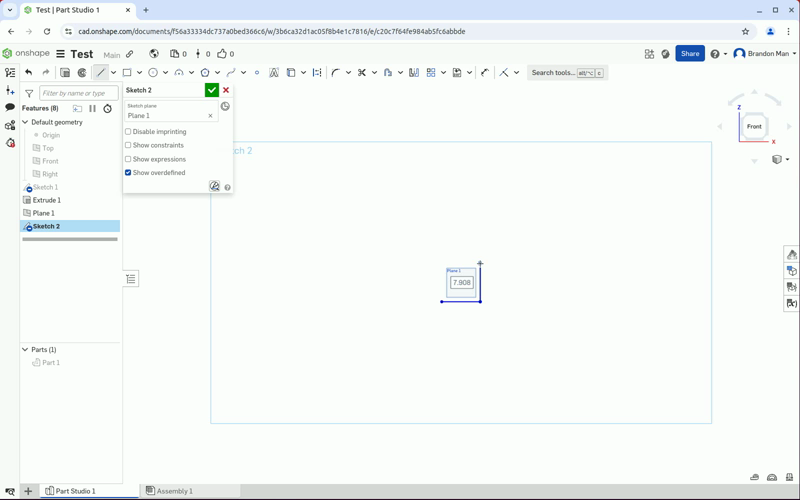
mouse_move(510, 263)
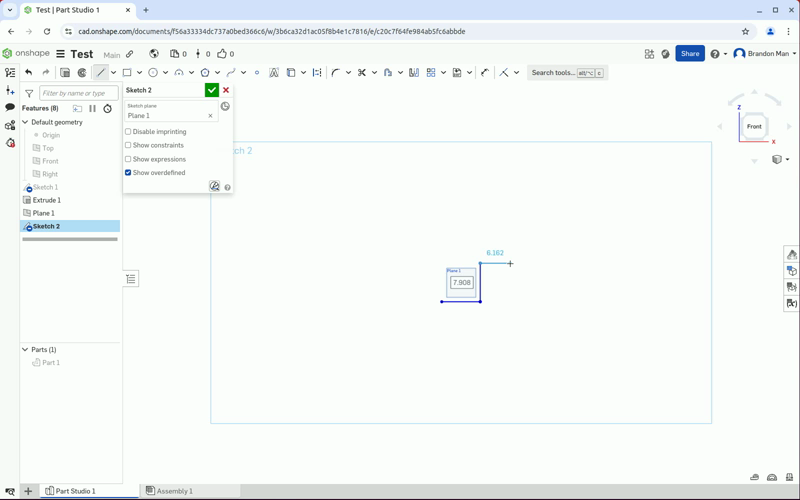
mouse_move(441, 263)
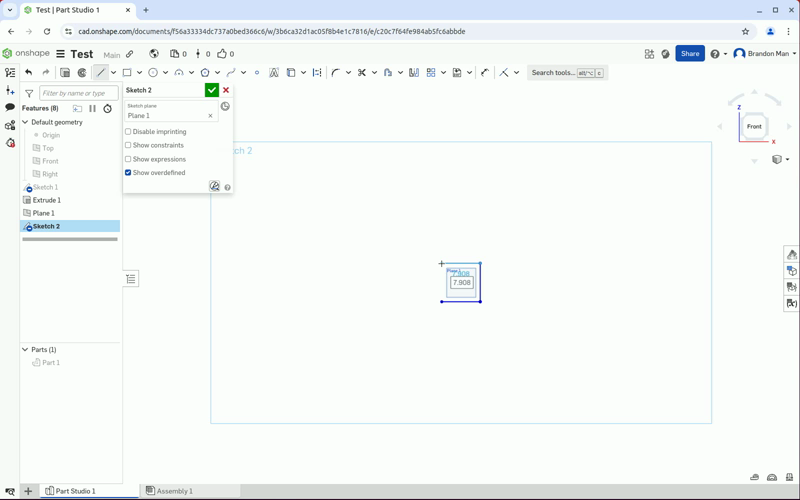
click(441, 263)
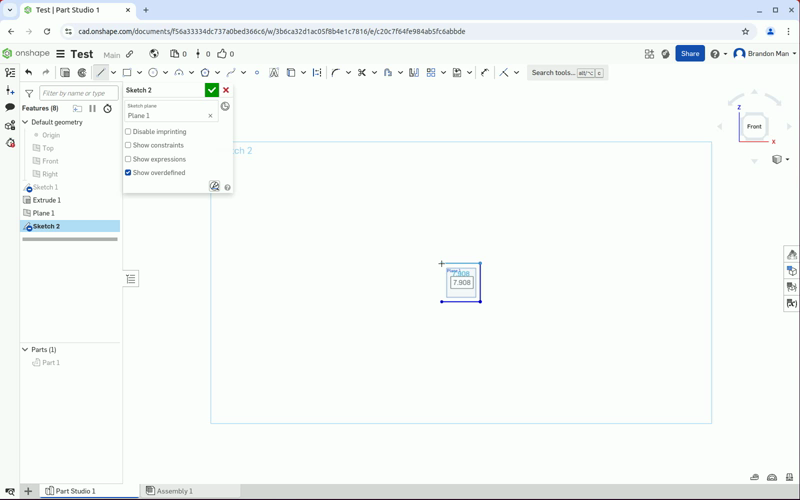
key_up(shift)
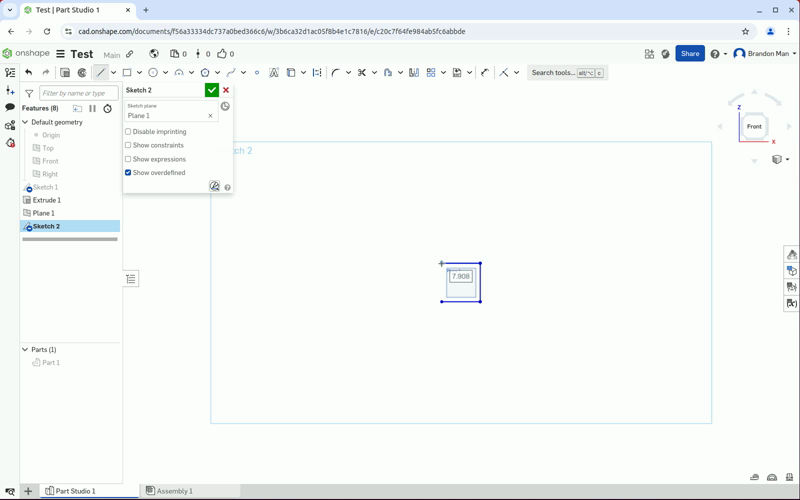
mouse_move(471, 263)
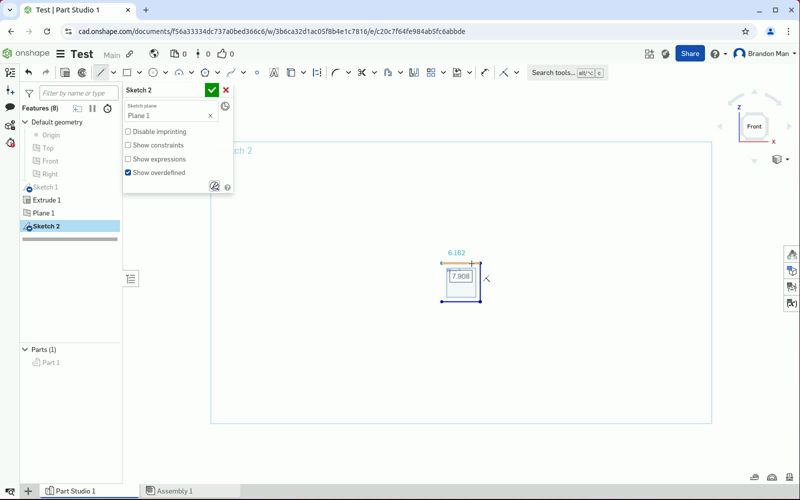
key_down(shift)
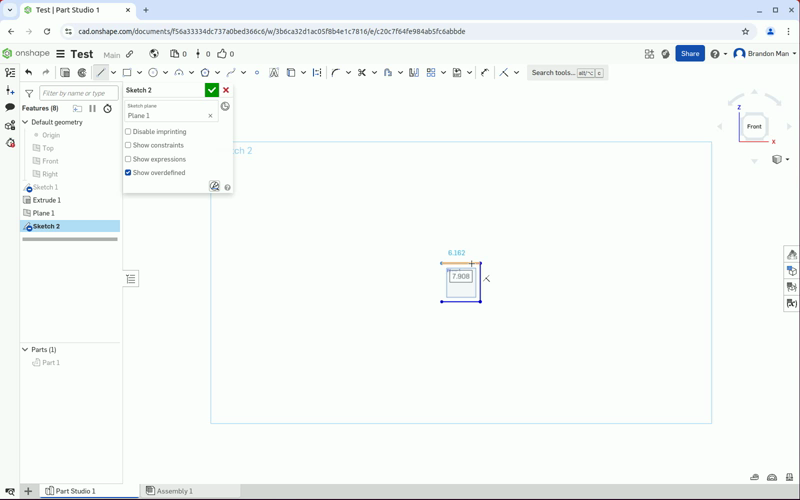
mouse_move(441, 301)
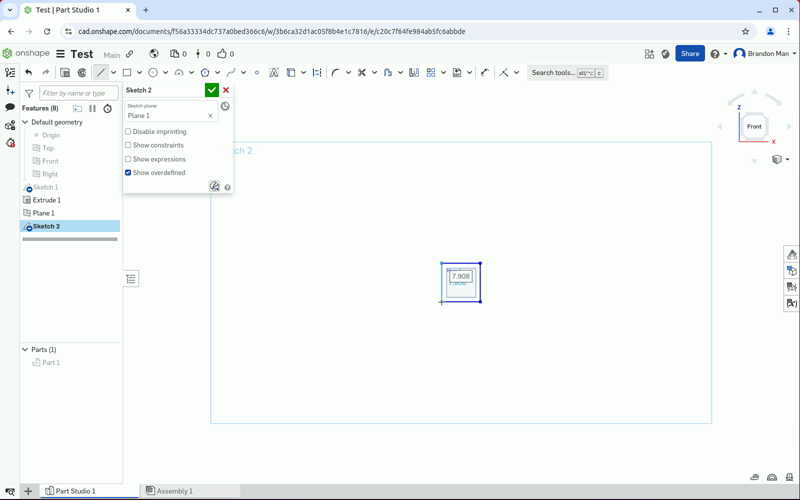
key_up(shift)
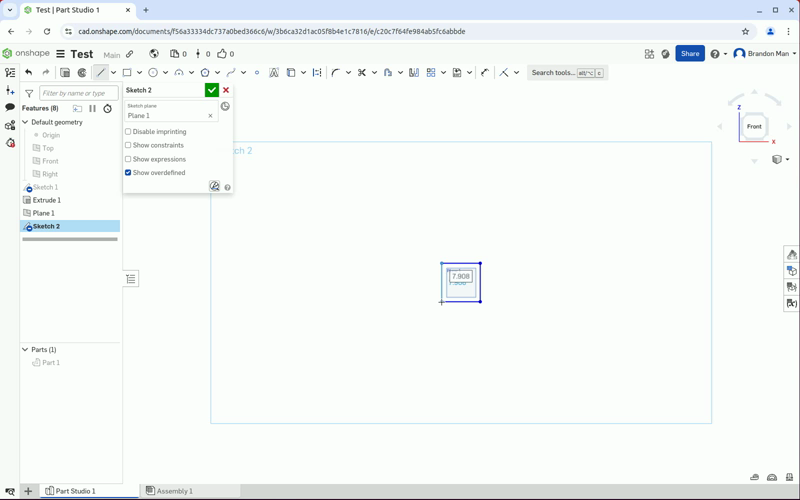
click(441, 301)
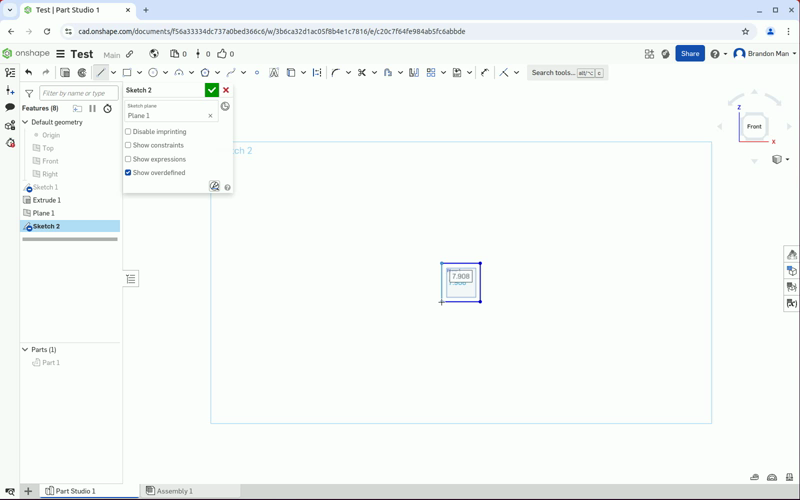
key(esc)
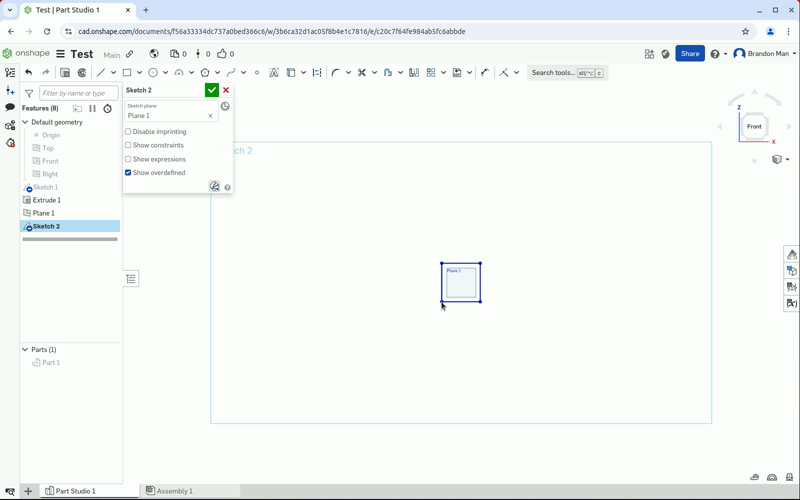
mouse_move(473, 269)
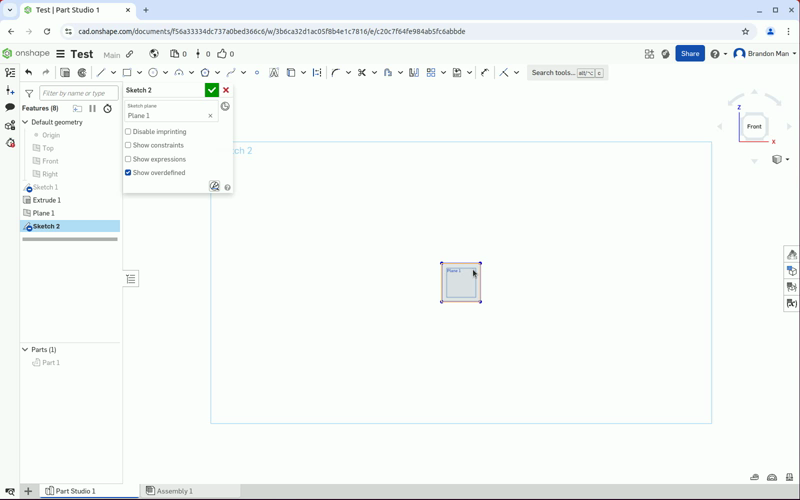
scroll(6)
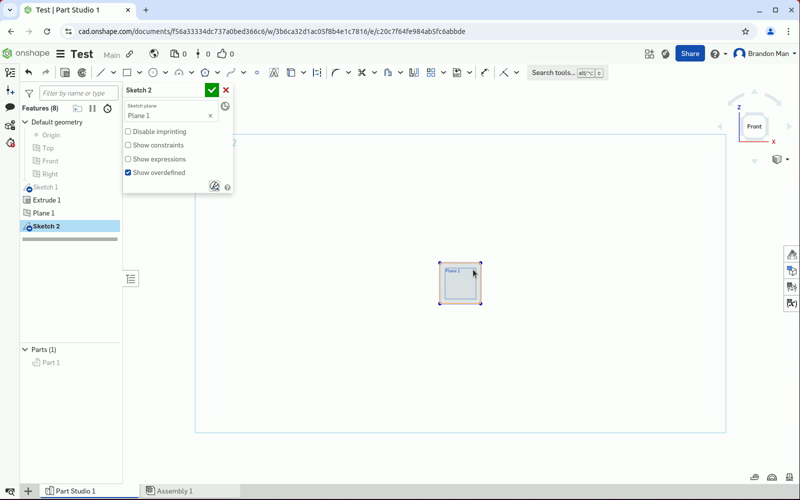
scroll(6)
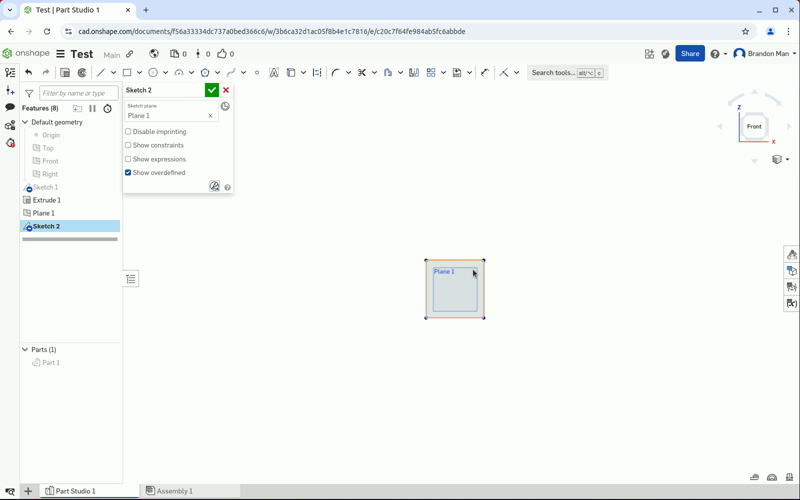
scroll(6)
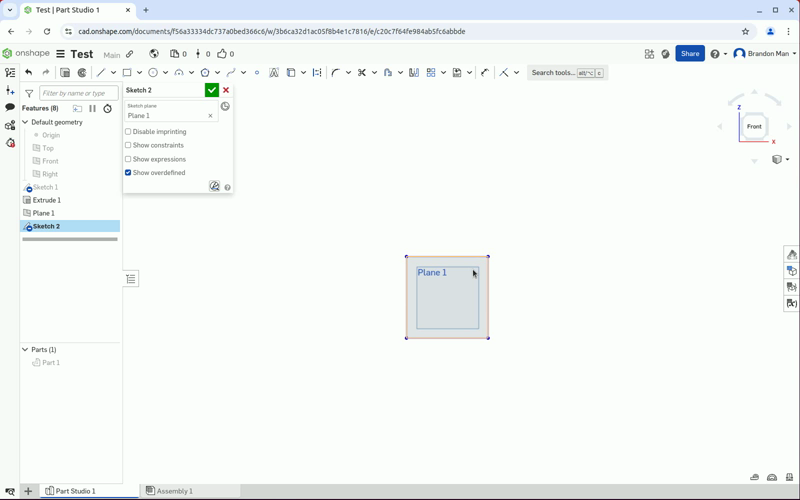
scroll(6)
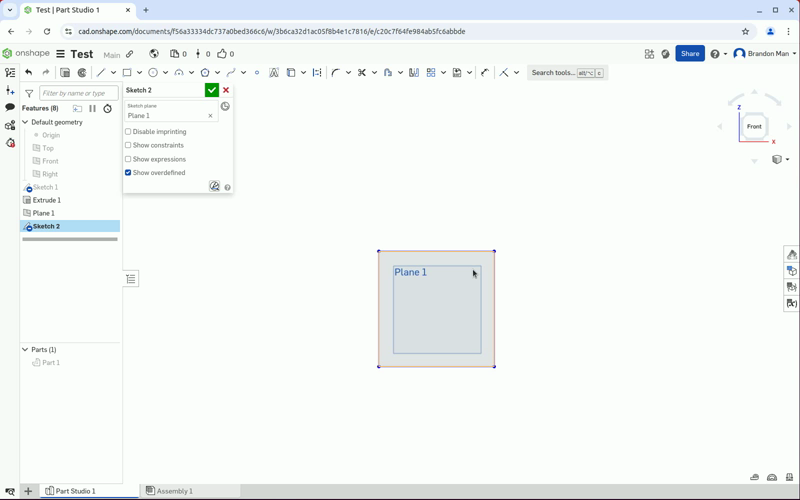
scroll(6)
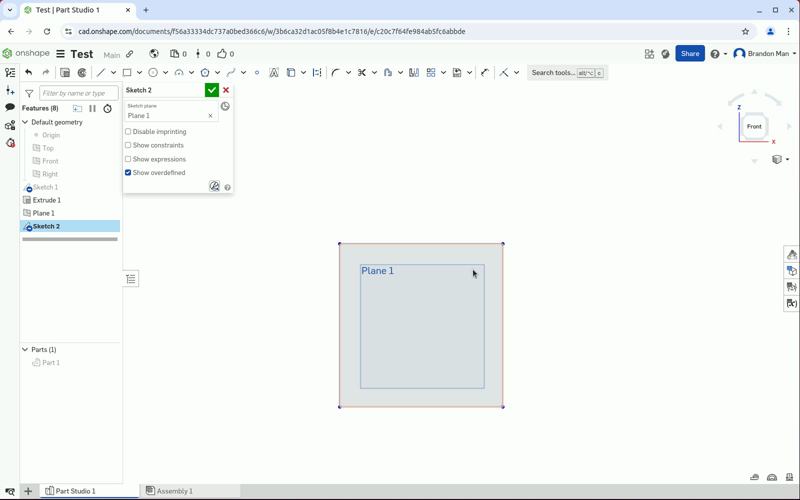
scroll(6)
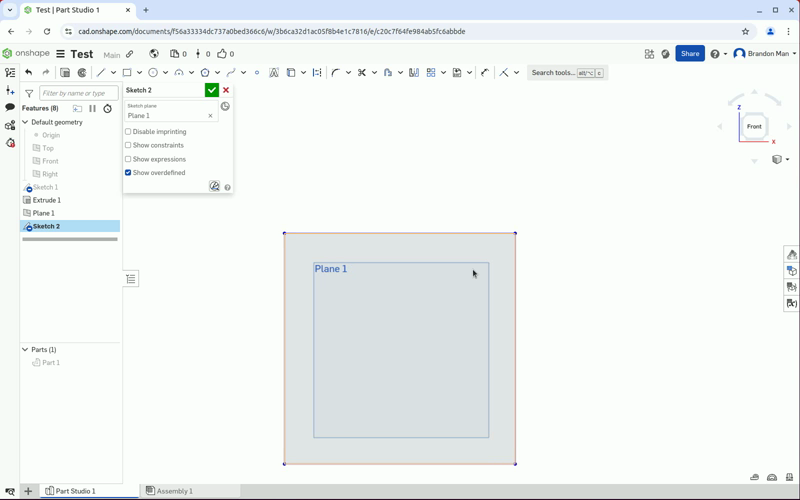
scroll(6)
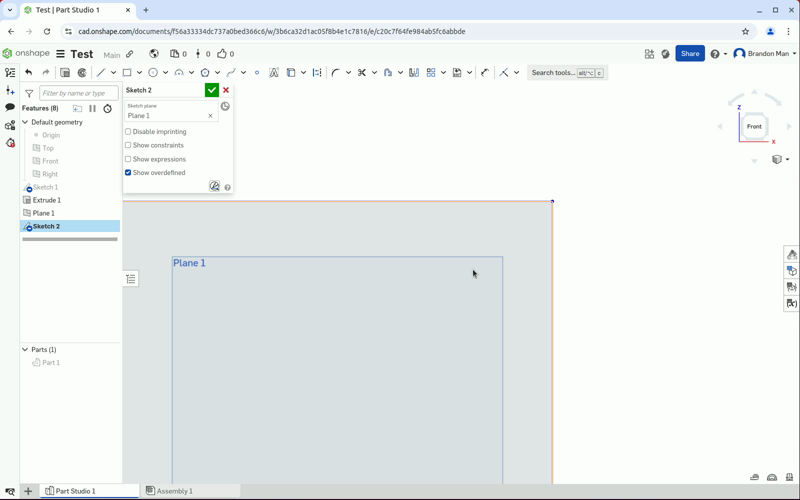
click(473, 269)
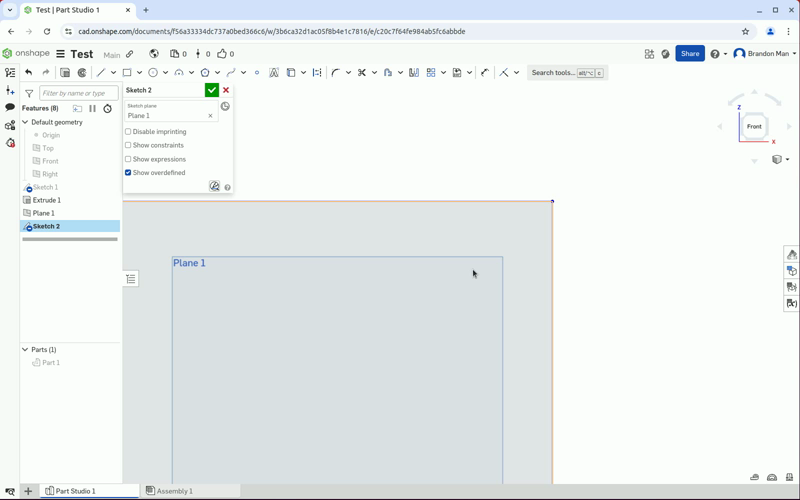
scroll(-6)
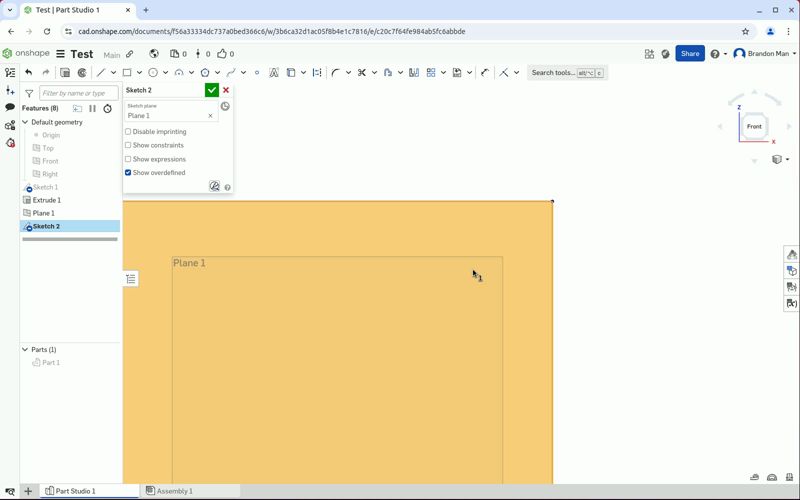
scroll(-6)
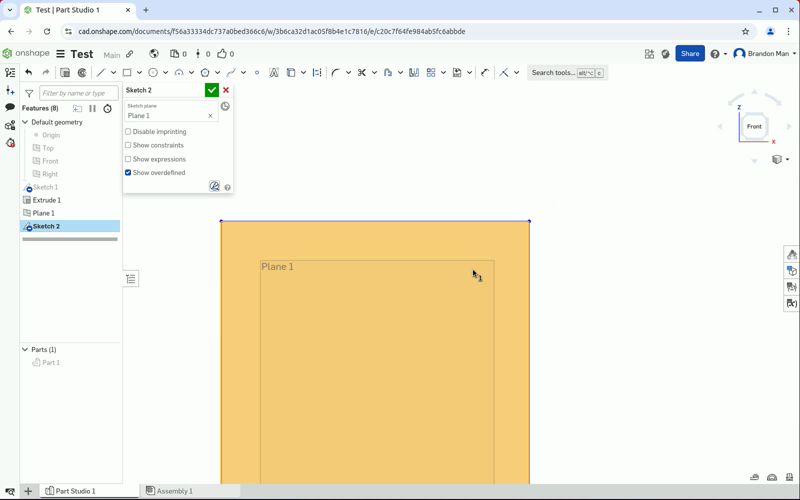
scroll(-6)
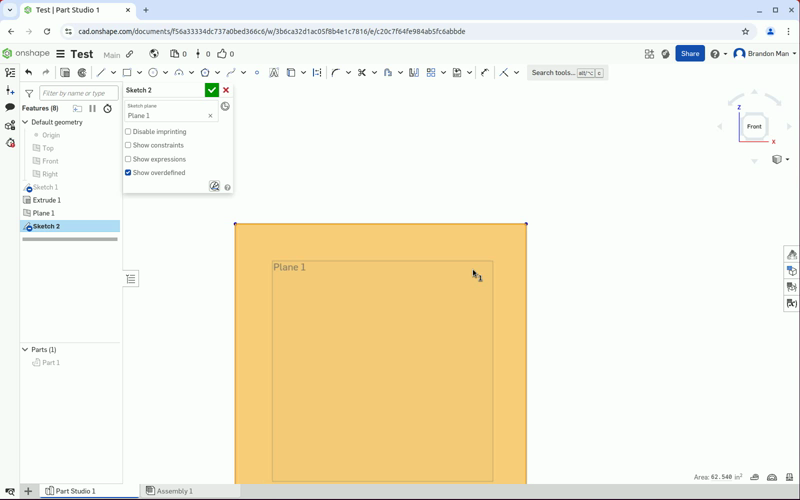
scroll(-6)
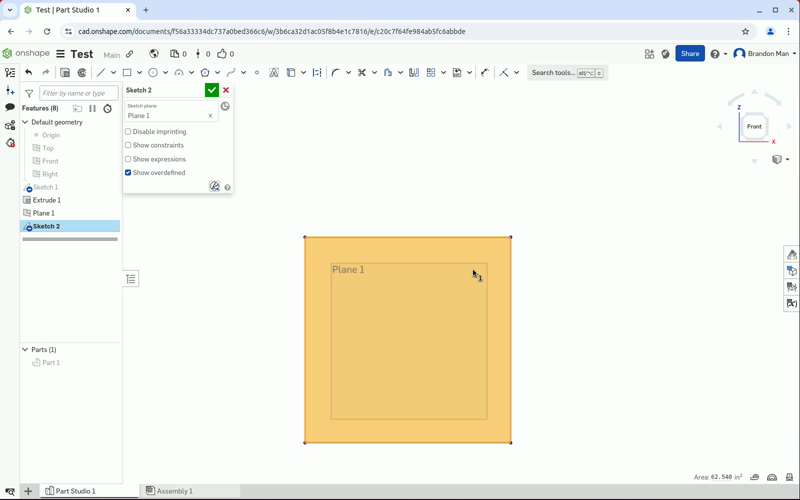
scroll(-6)
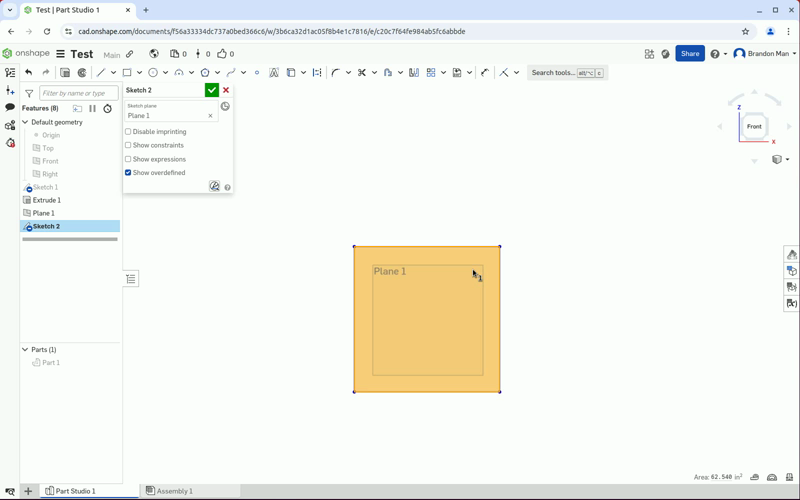
scroll(-6)
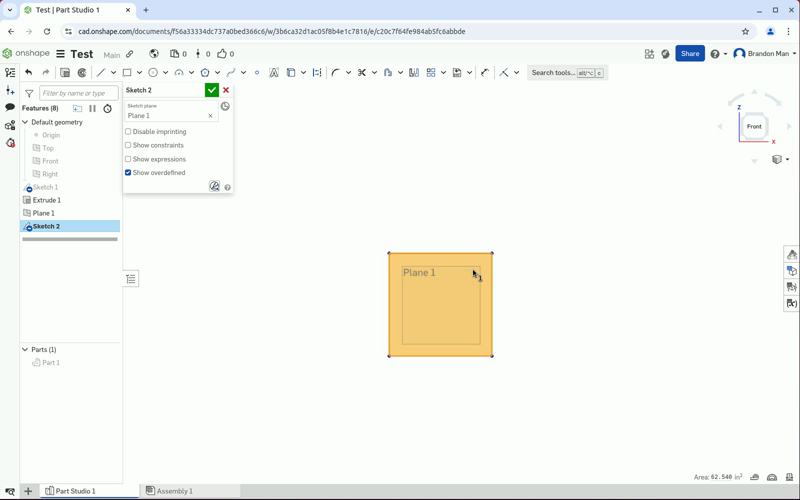
scroll(-6)
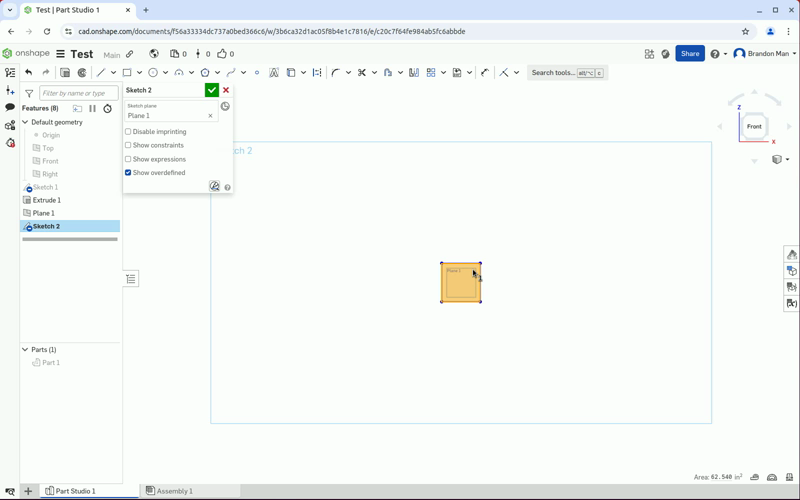
mouse_move(73, 352)
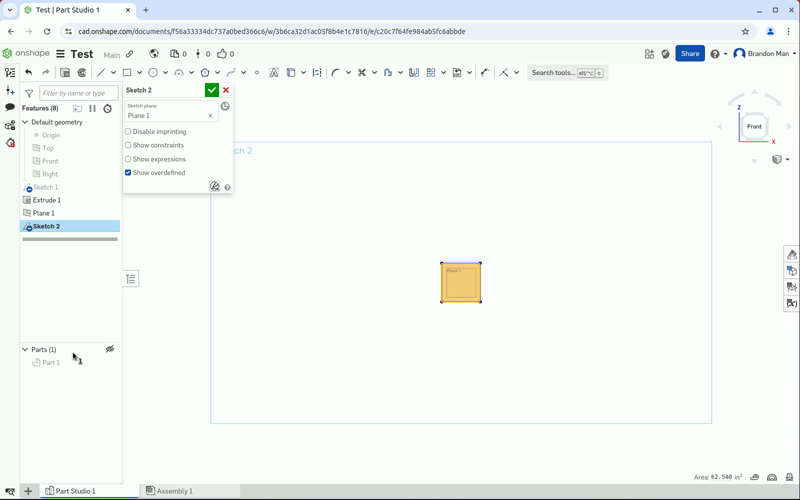
key(shift+y)
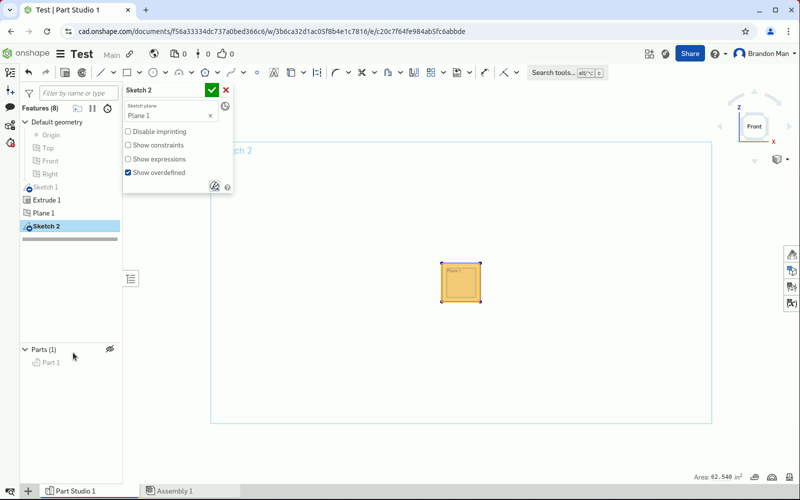
key(shift+e)
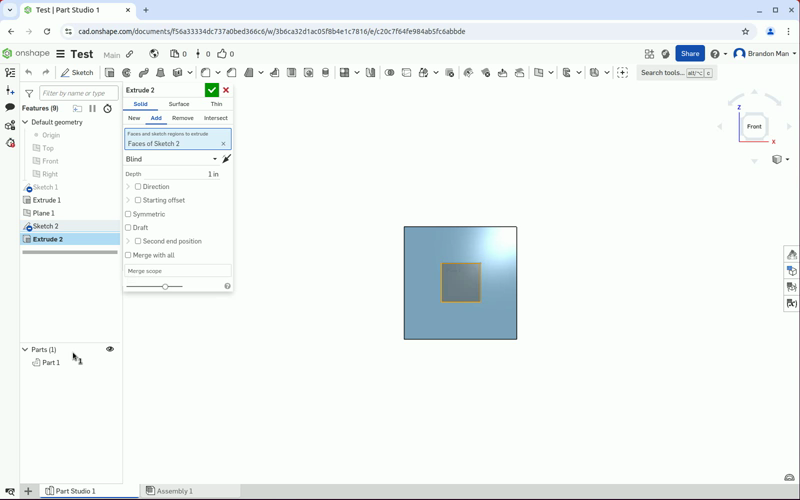
mouse_move(143, 106)
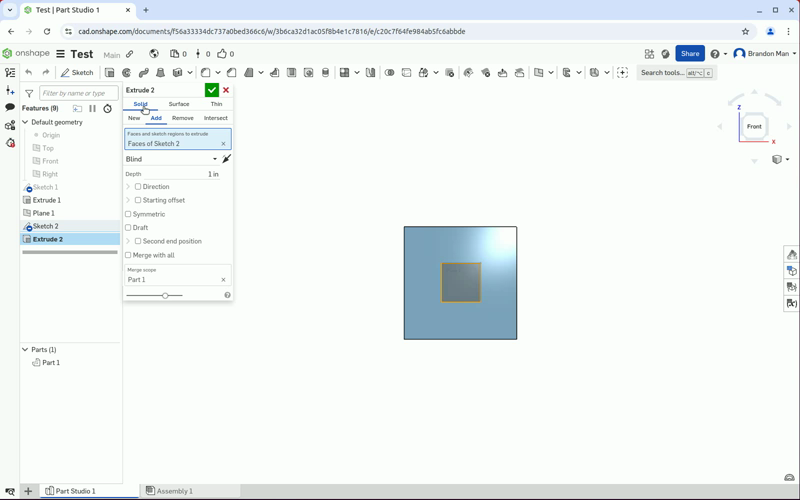
click(143, 106)
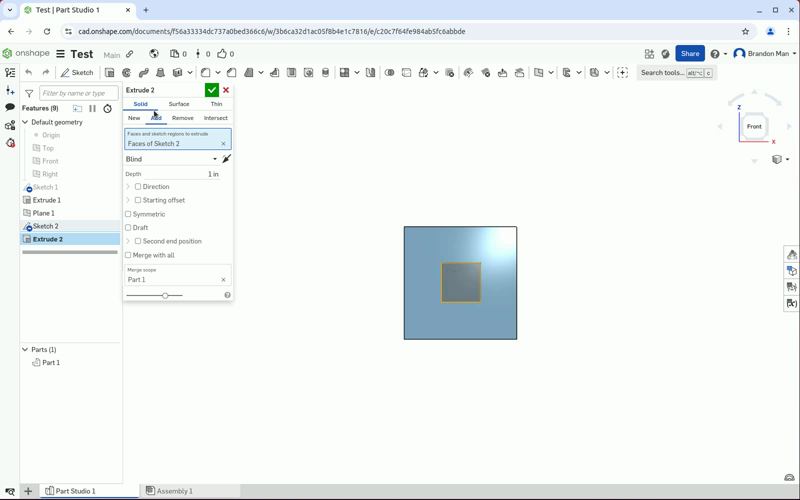
mouse_move(186, 120)
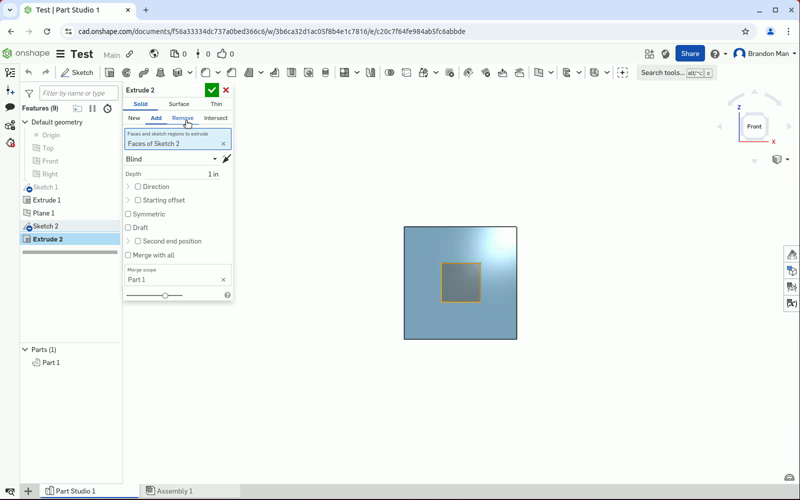
click(186, 120)
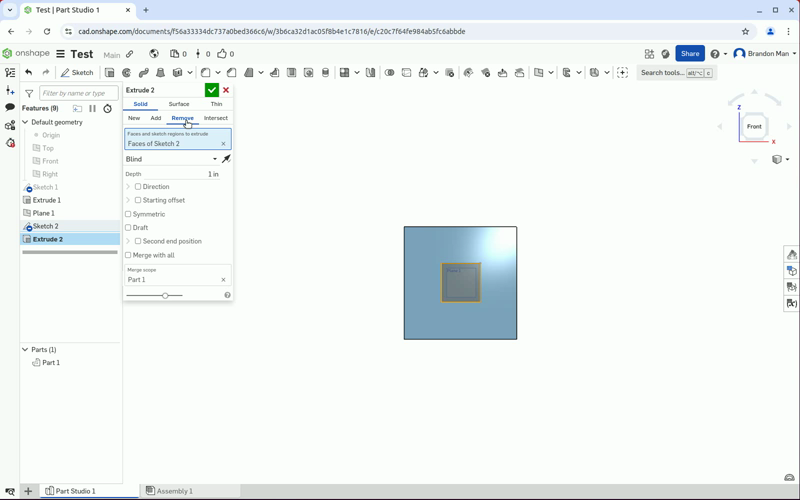
key(tab, 4)
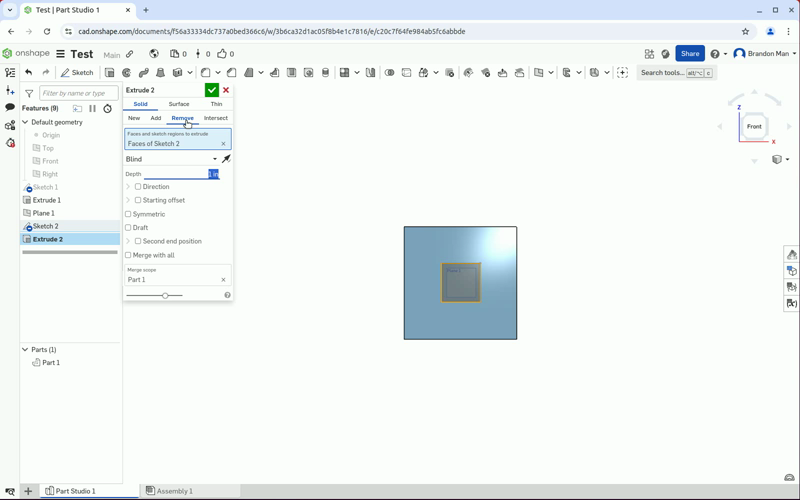
text(30.811)
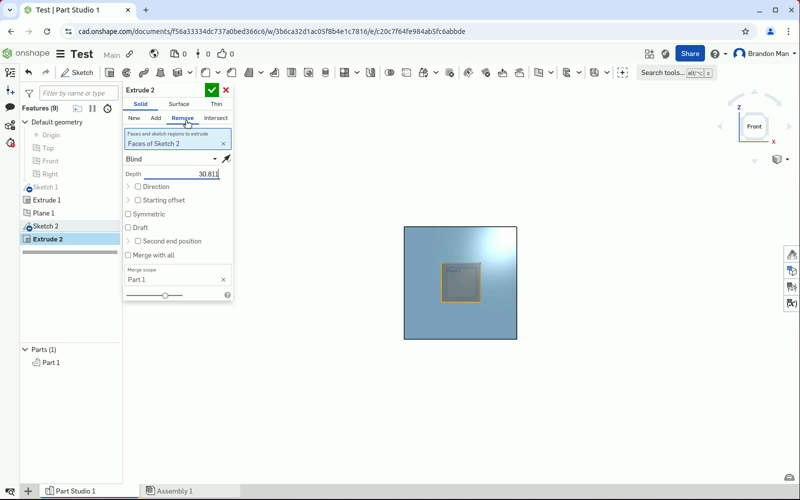
key(tab, 6)
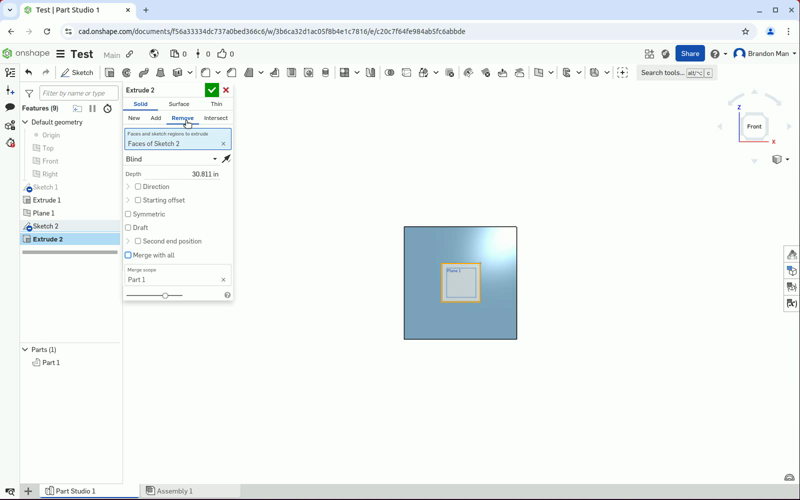
key(space)
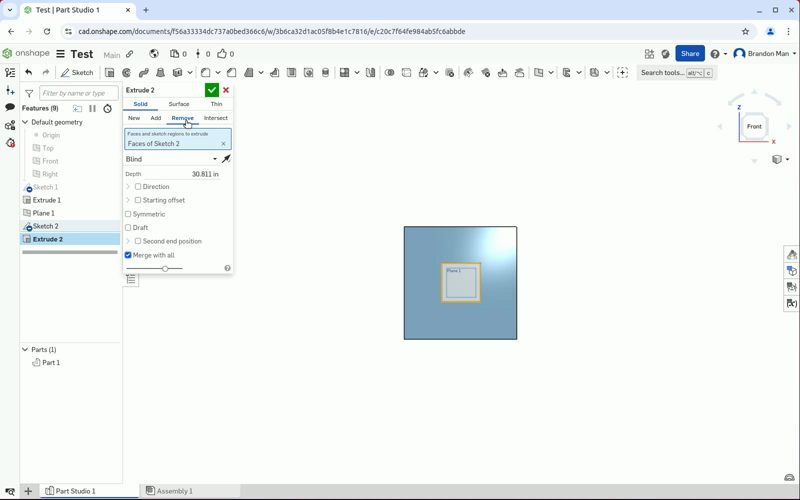
key(enter)
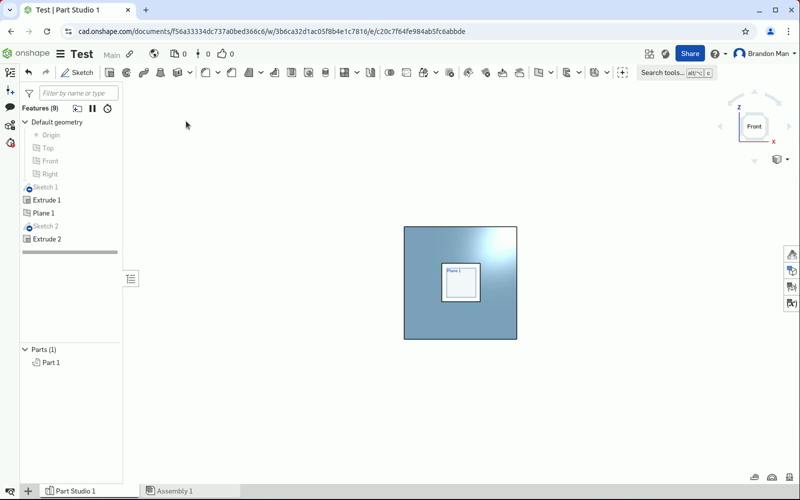
key(shift+h)
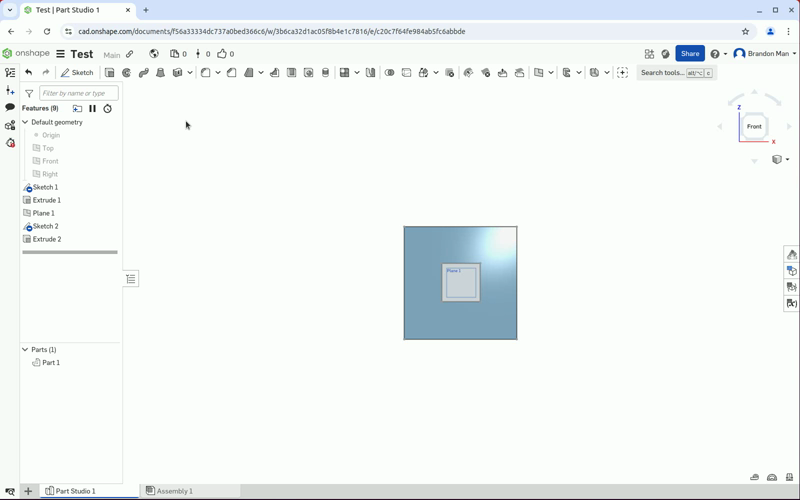
key(shift+h)
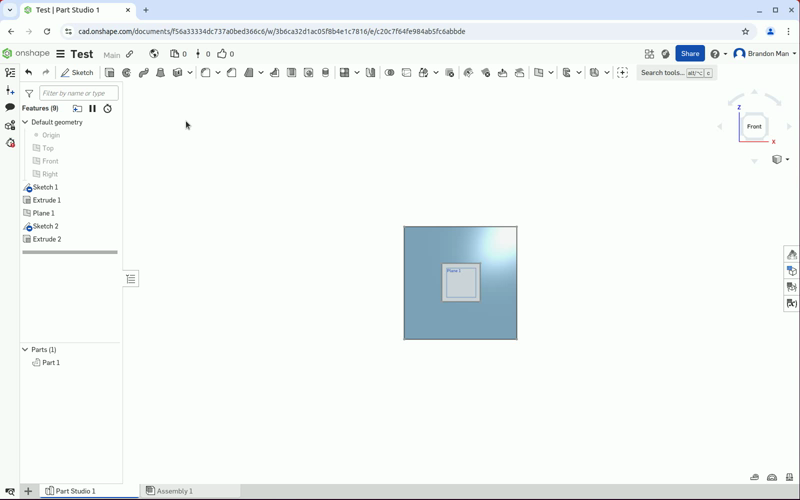
key(shift+7)
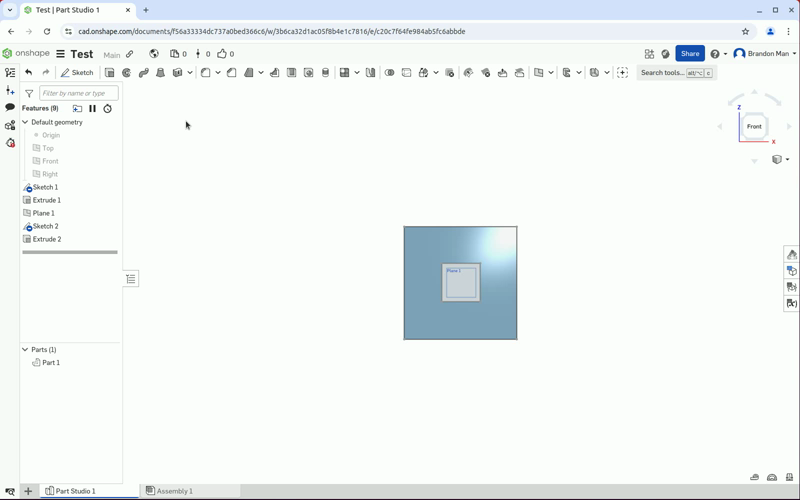
key(left, 2)
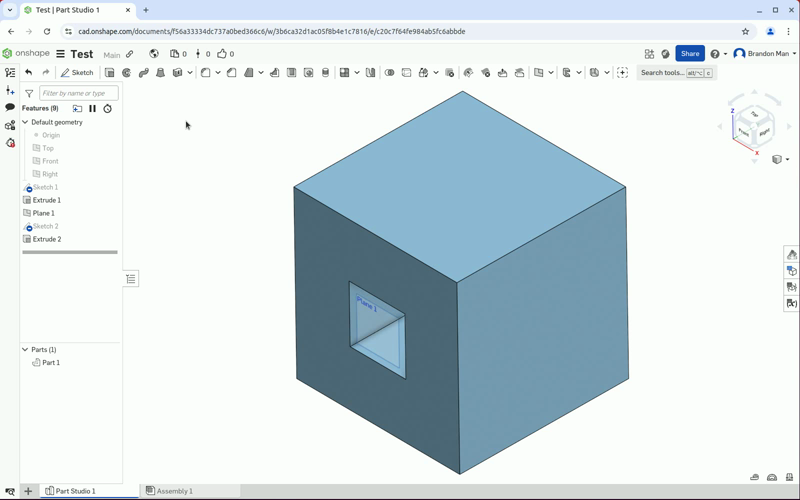
key(down, 2)
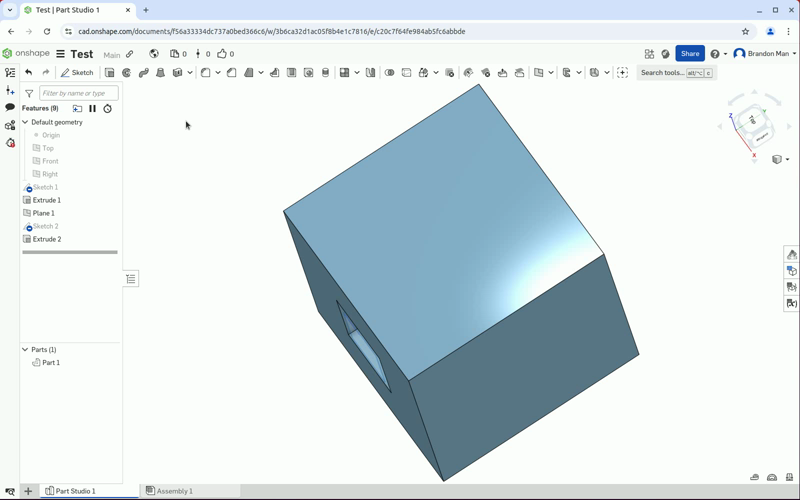
key(up, 2)
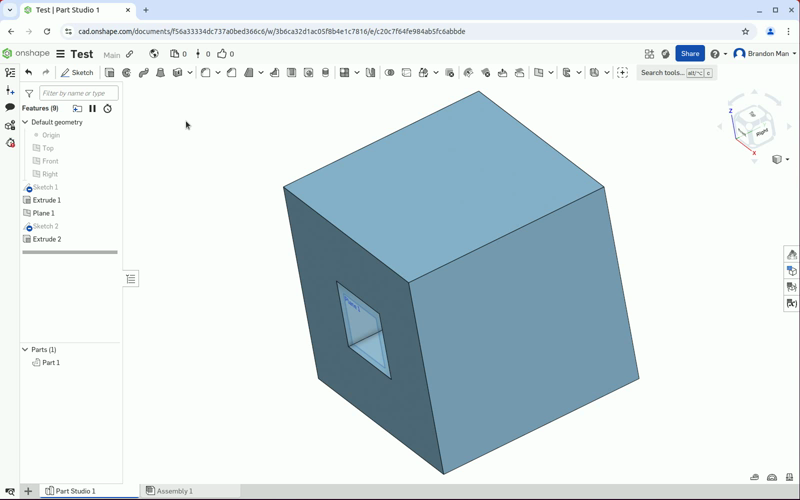
key(right, 2)
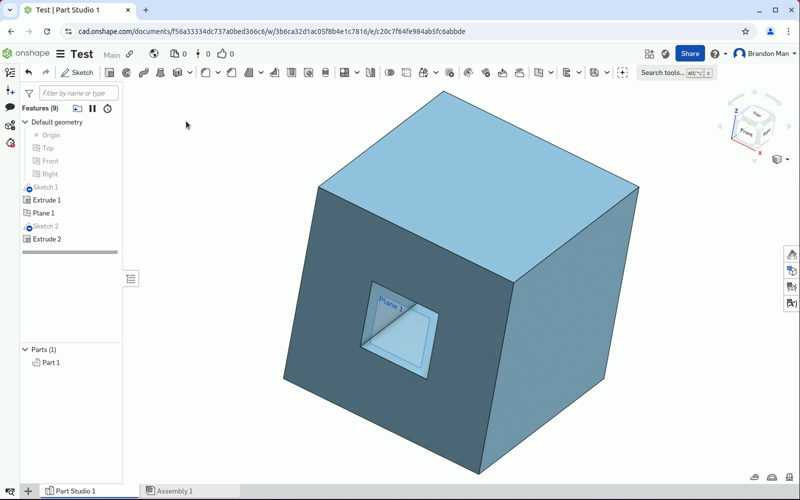
mouse_move(73, 189)
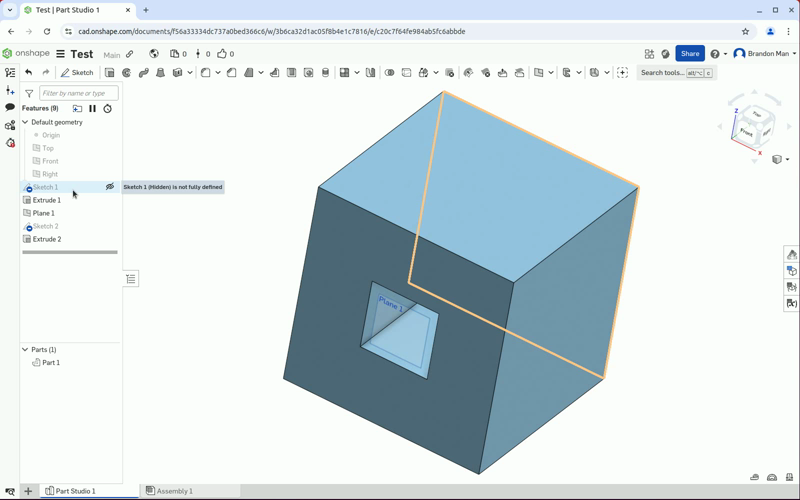
click(73, 189)